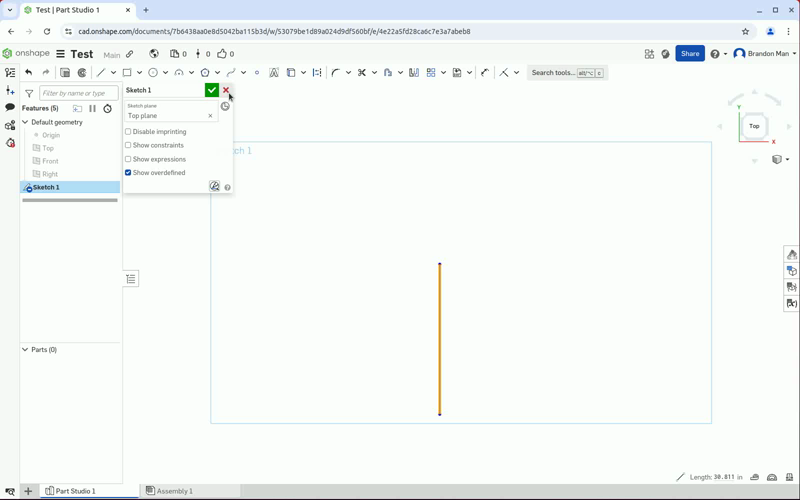
key(shift+h)
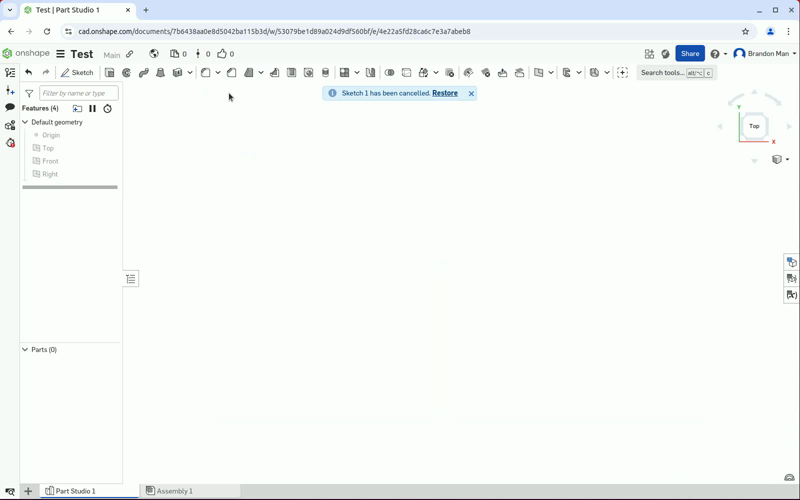
mouse_move(73, 352)
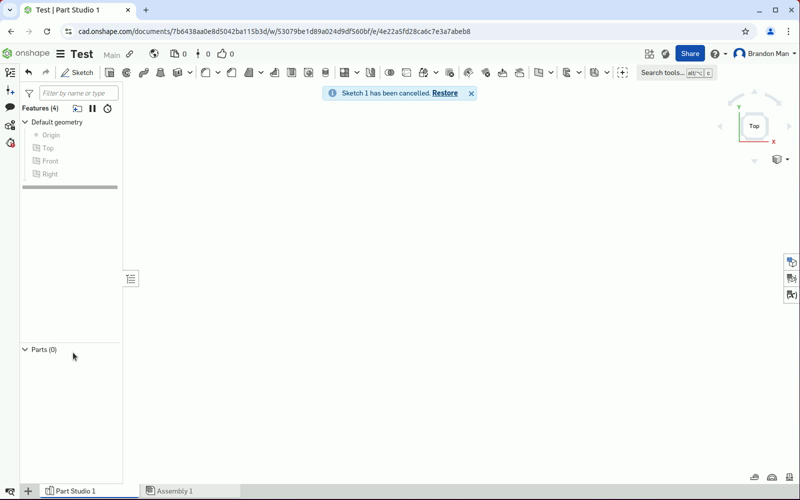
key(y)
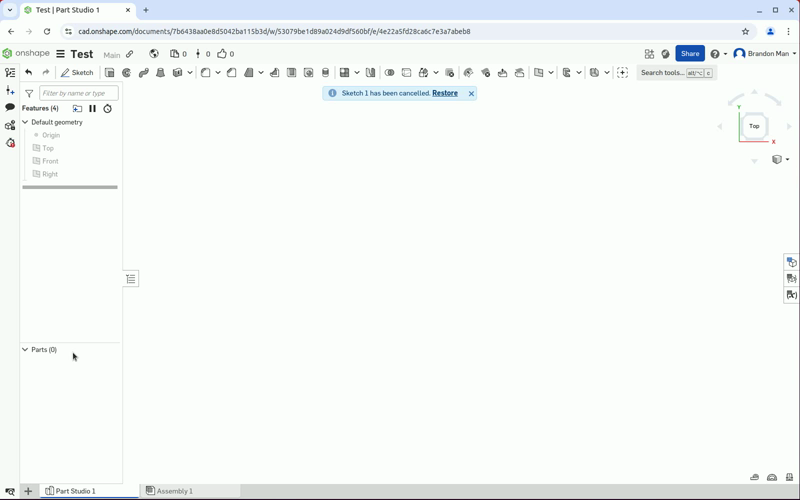
key(shift+p)
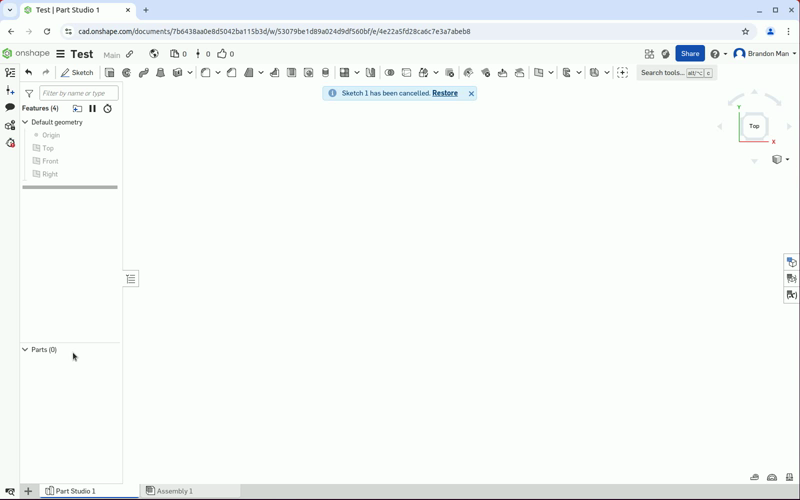
key(space)
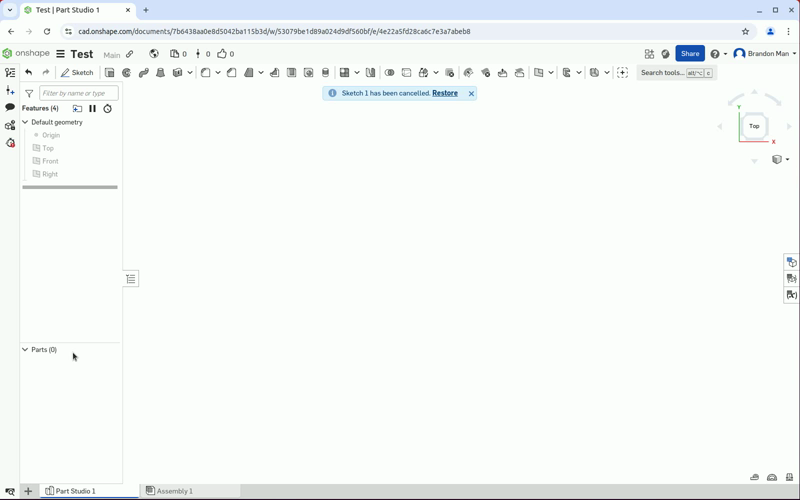
key_down(shift)
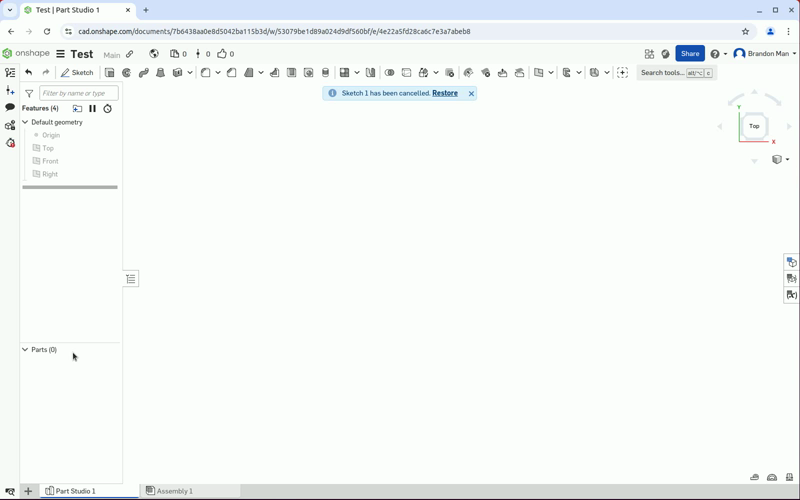
key(up)
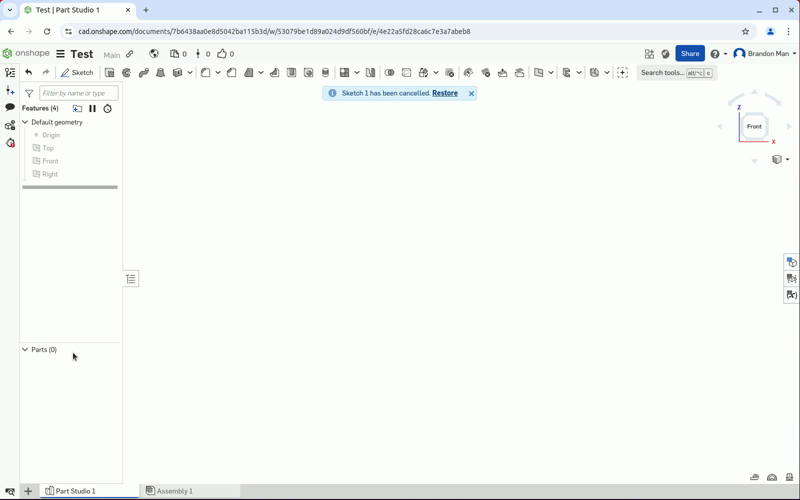
key_up(shift)
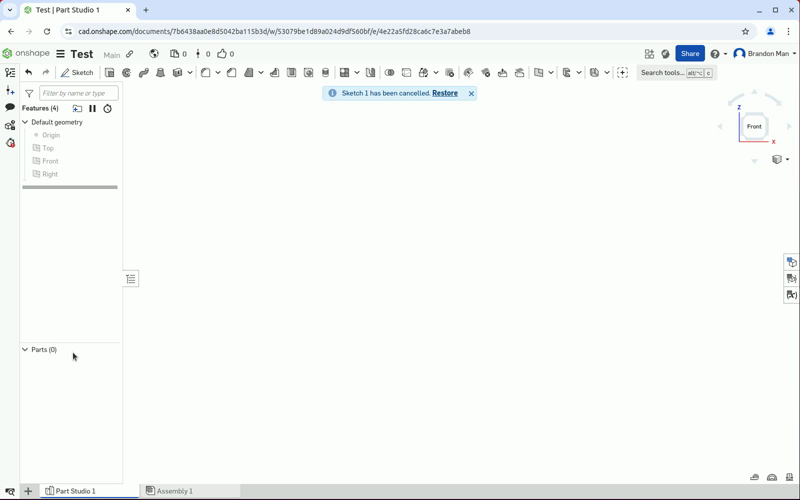
mouse_move(73, 352)
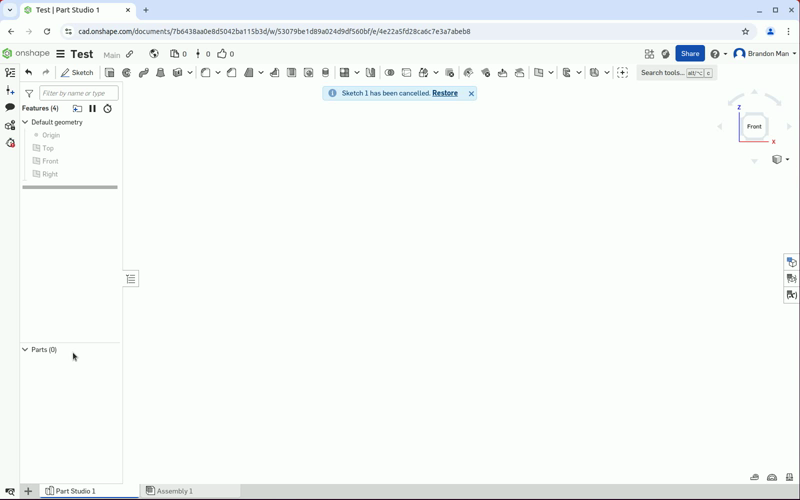
key(shift+y)
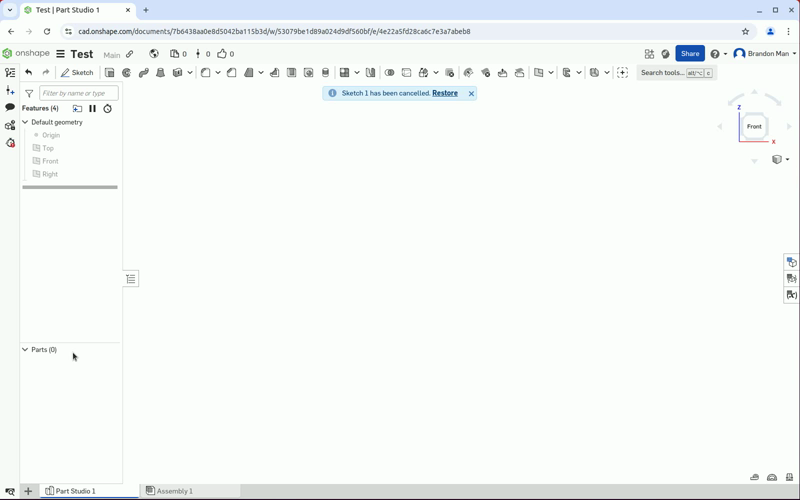
key(shift+s)
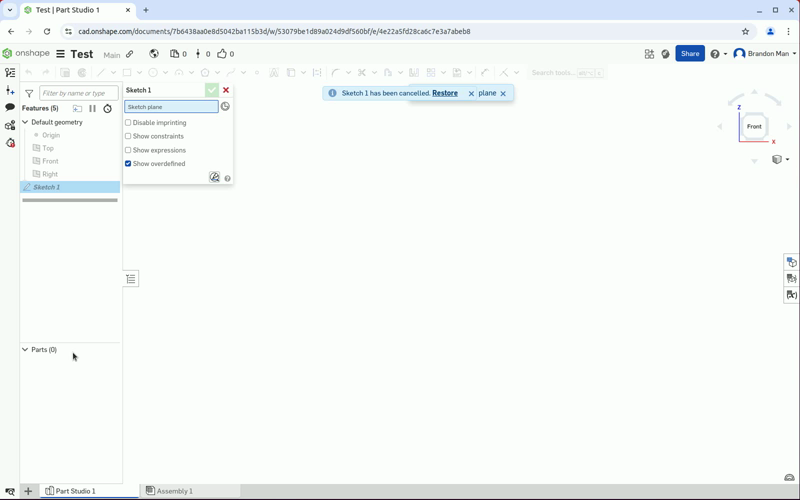
mouse_move(73, 163)
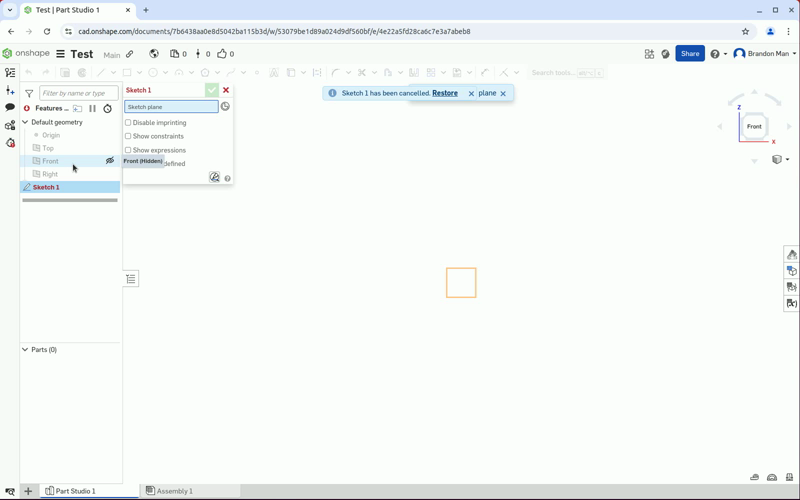
click(73, 163)
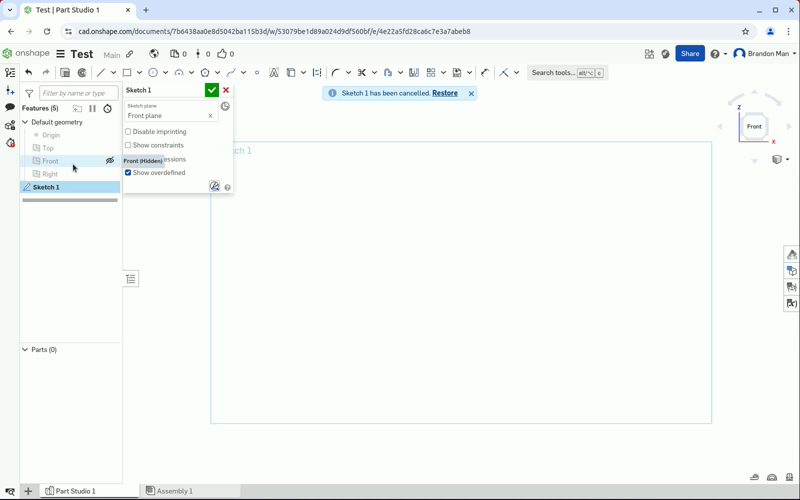
mouse_move(73, 352)
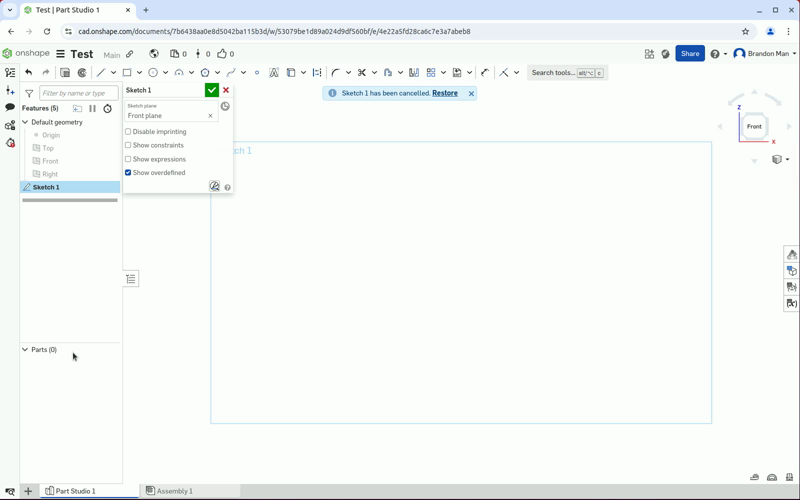
key(y)
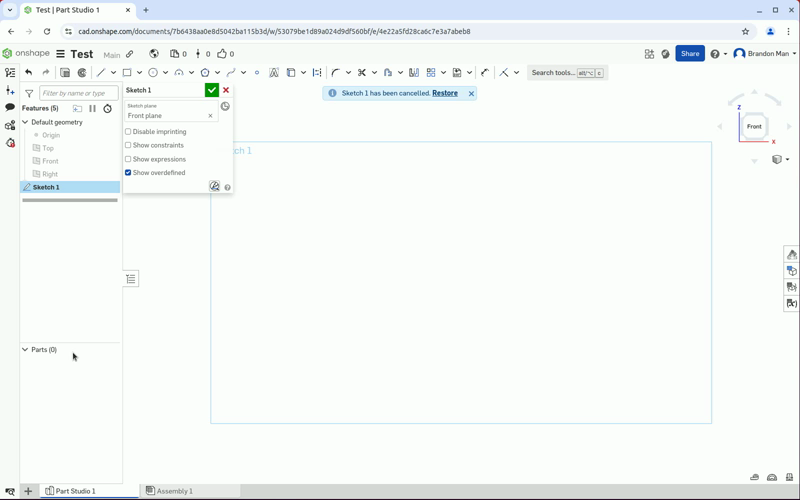
key(l)
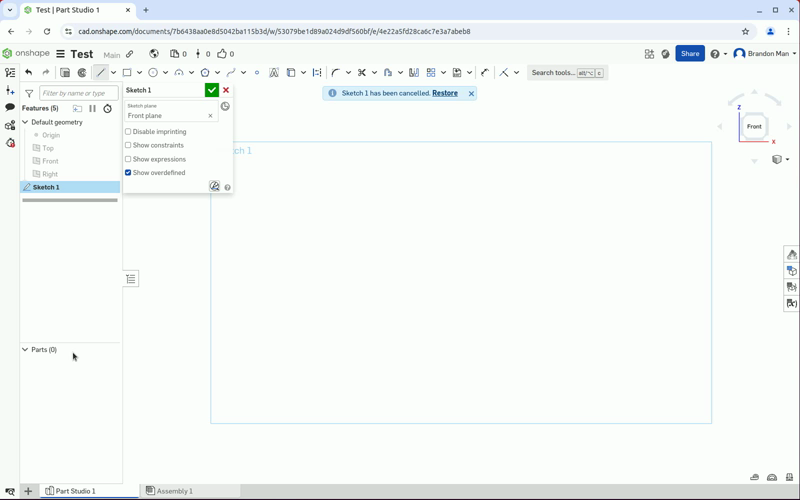
key_down(shift)
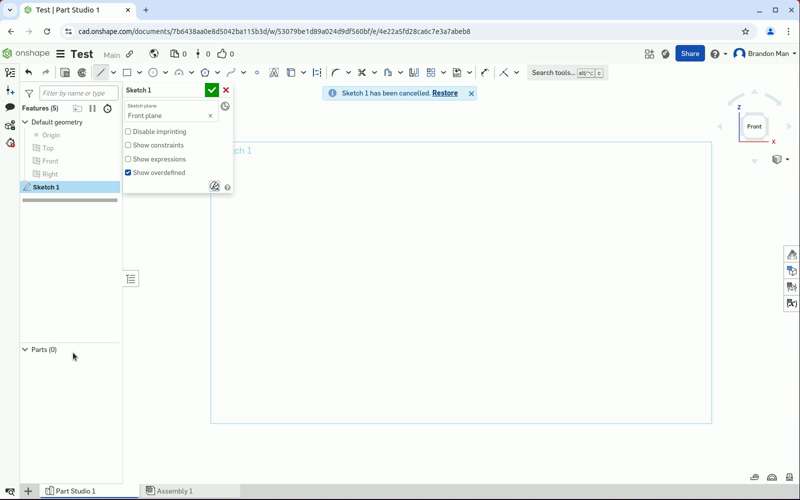
mouse_move(429, 293)
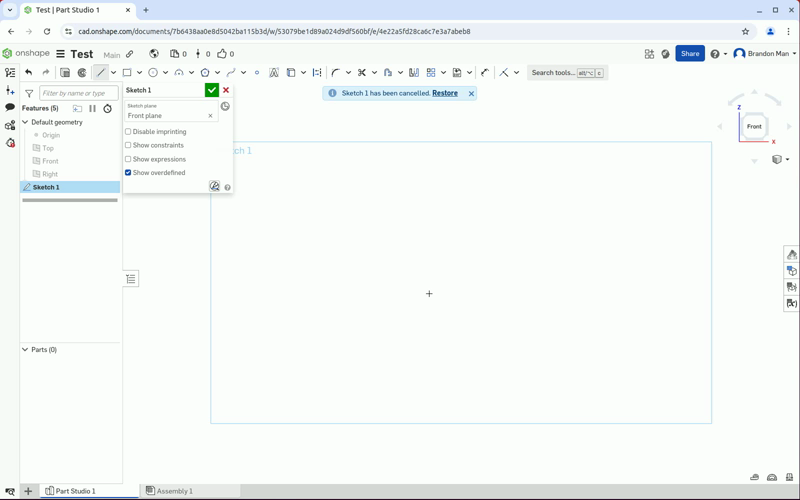
click(429, 293)
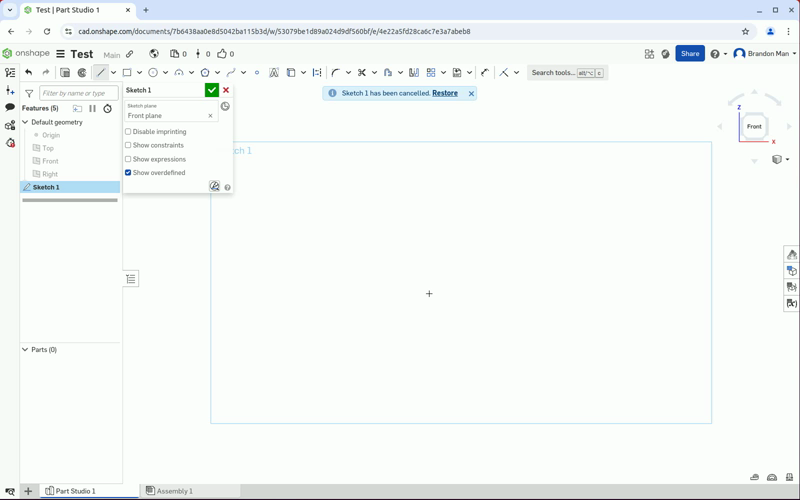
key_up(shift)
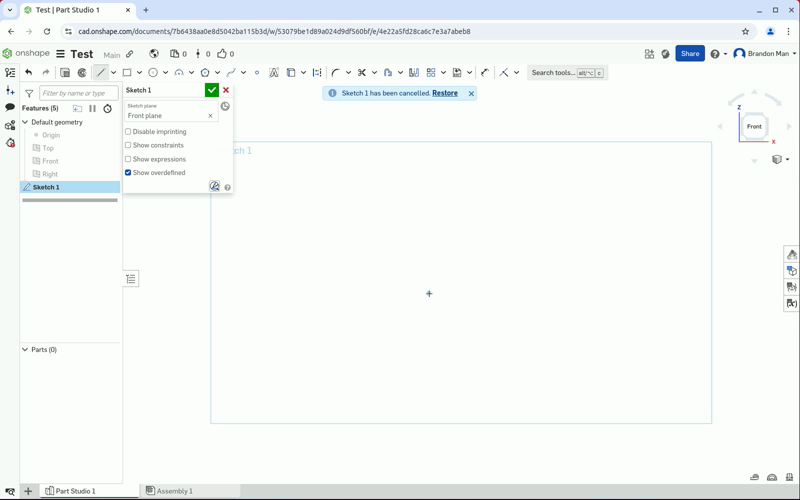
key_down(shift)
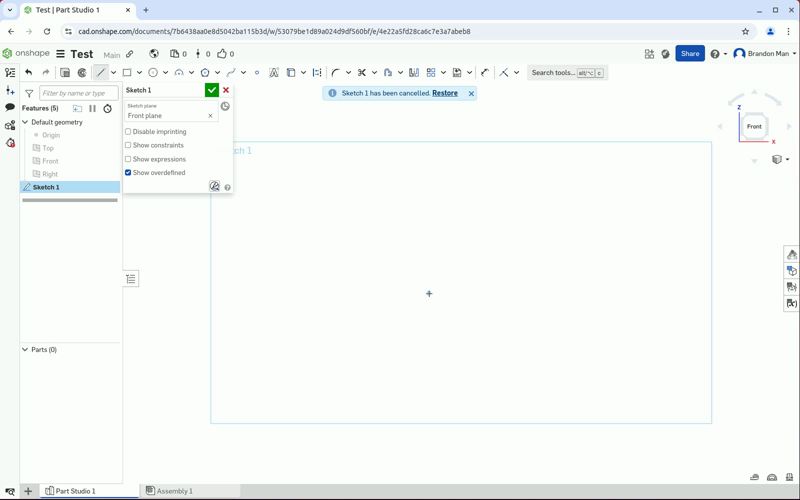
mouse_move(491, 293)
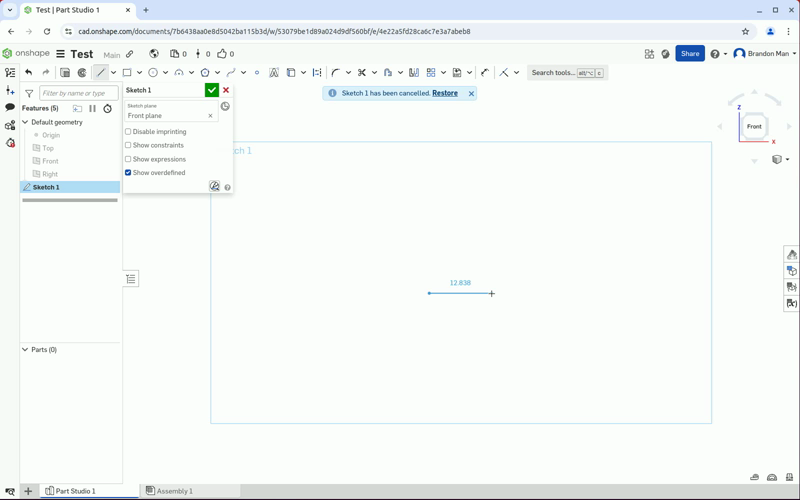
click(491, 293)
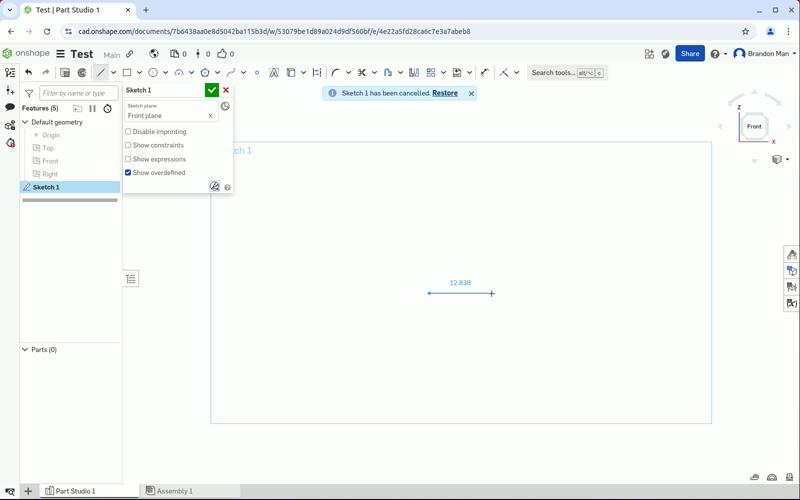
key_up(shift)
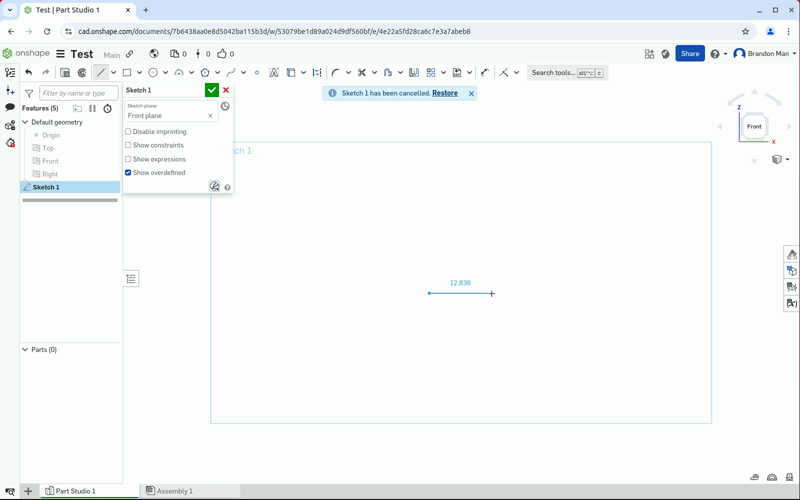
key_down(shift)
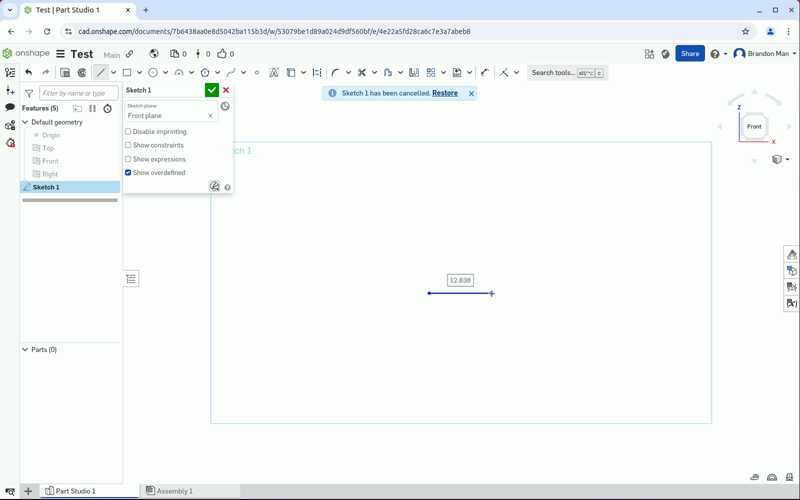
mouse_move(521, 293)
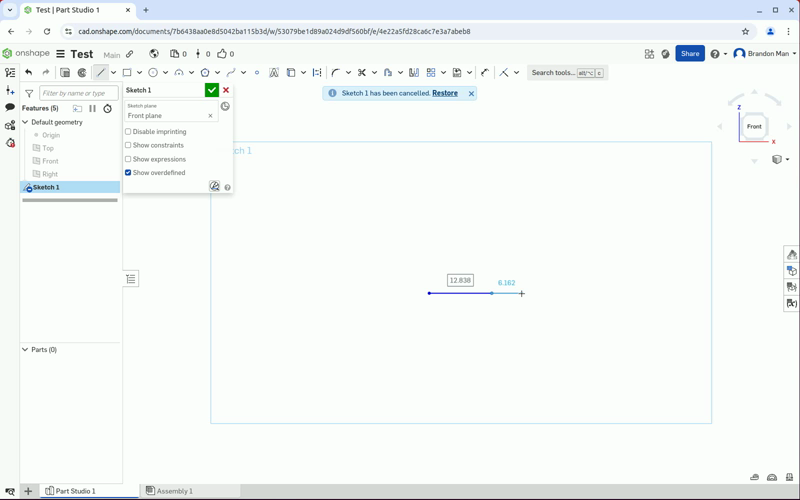
mouse_move(491, 272)
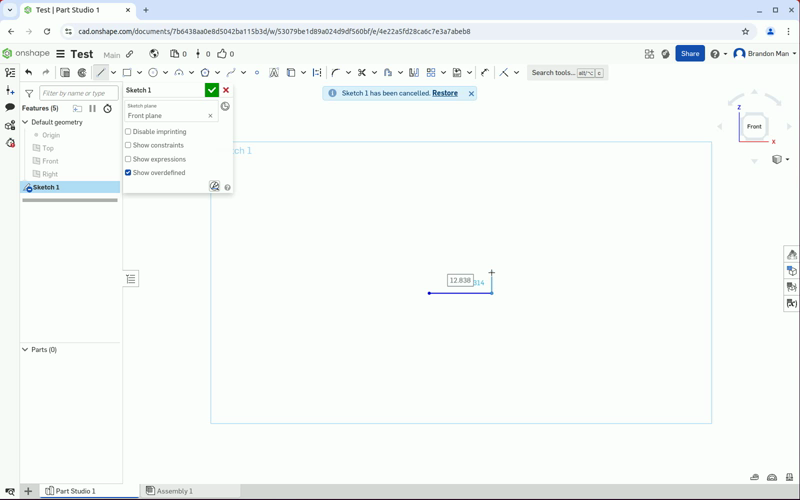
click(491, 272)
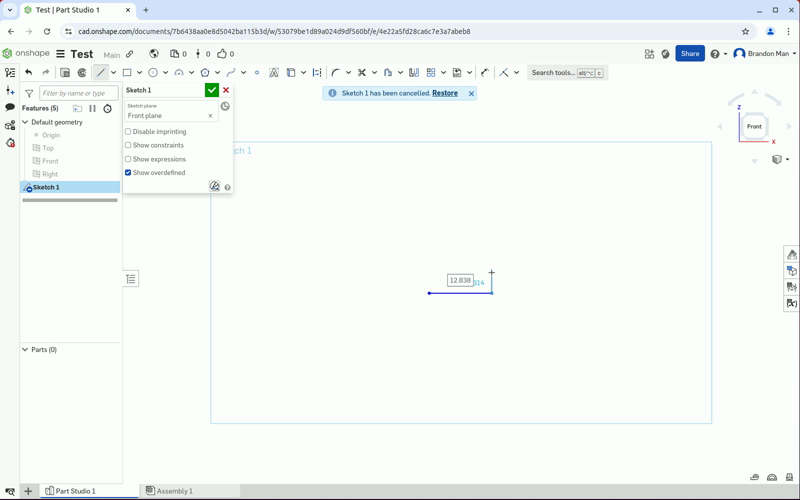
key_up(shift)
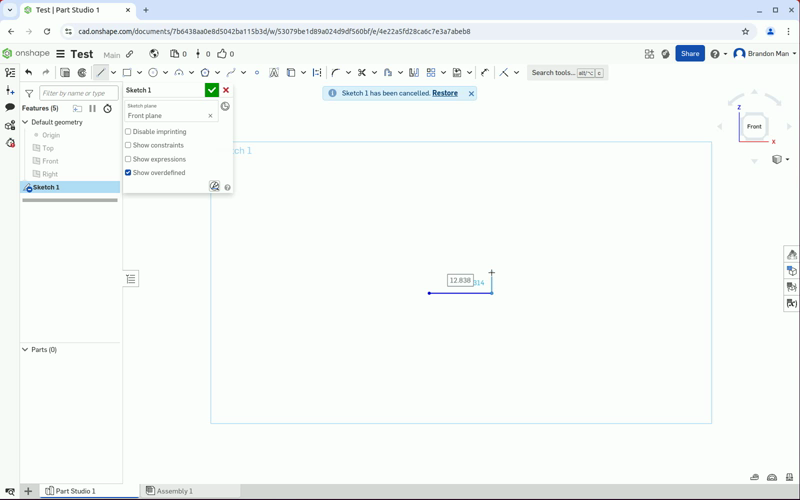
key_down(shift)
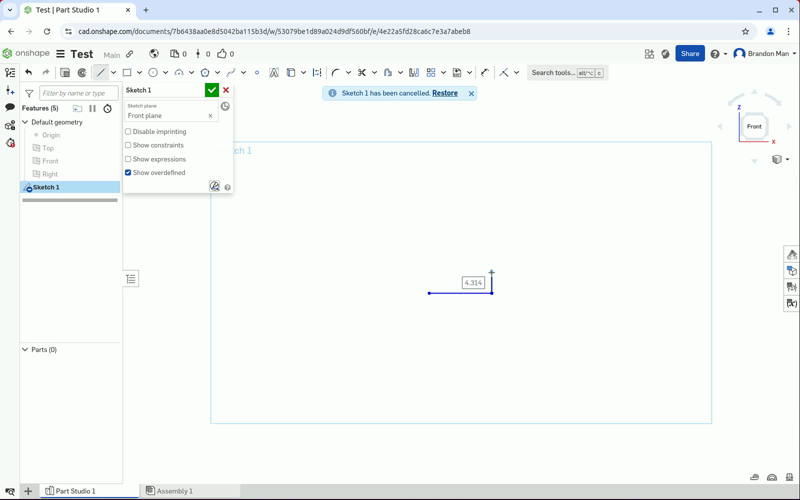
mouse_move(429, 272)
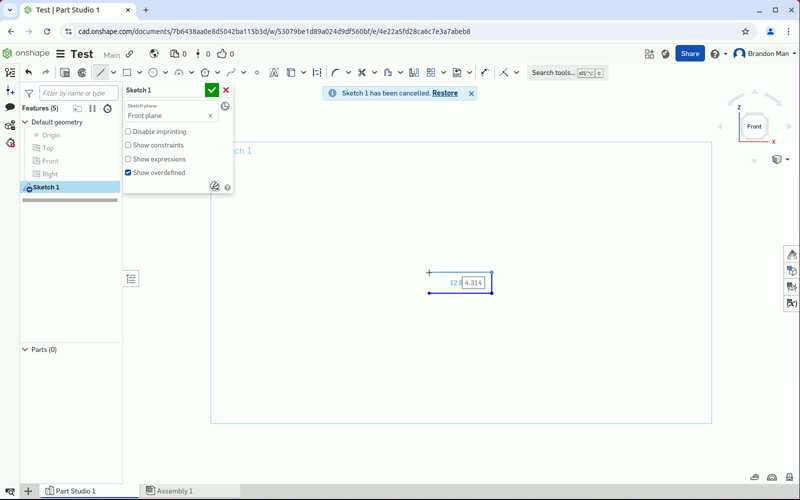
click(429, 272)
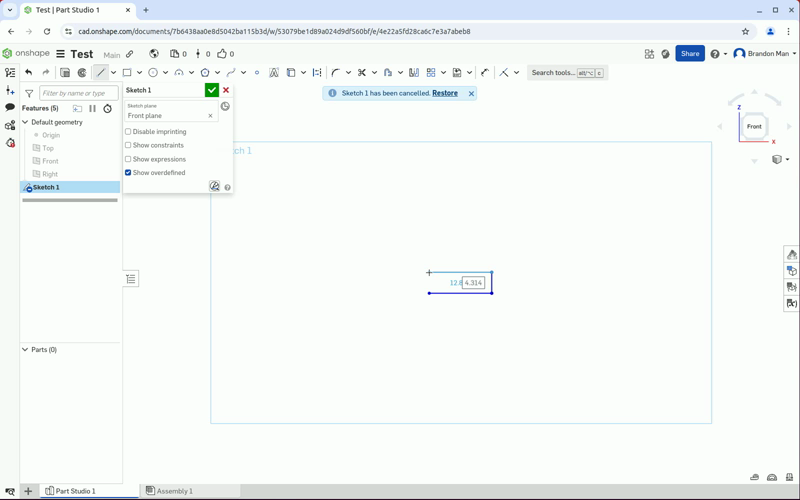
key_up(shift)
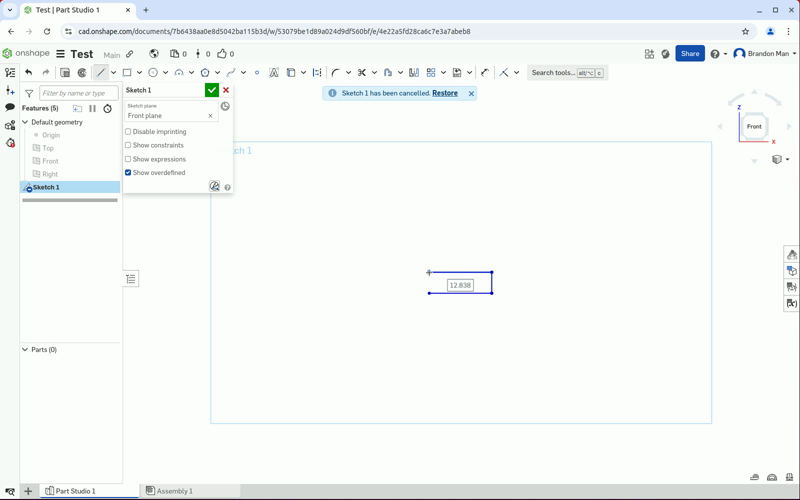
mouse_move(459, 272)
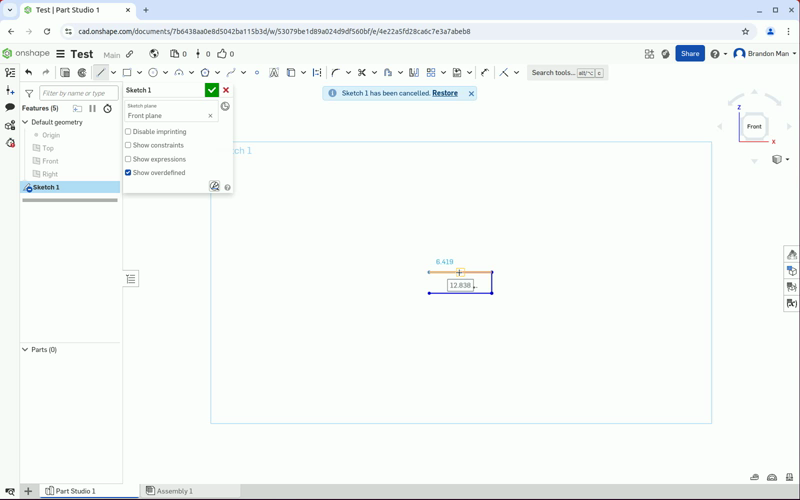
key_down(shift)
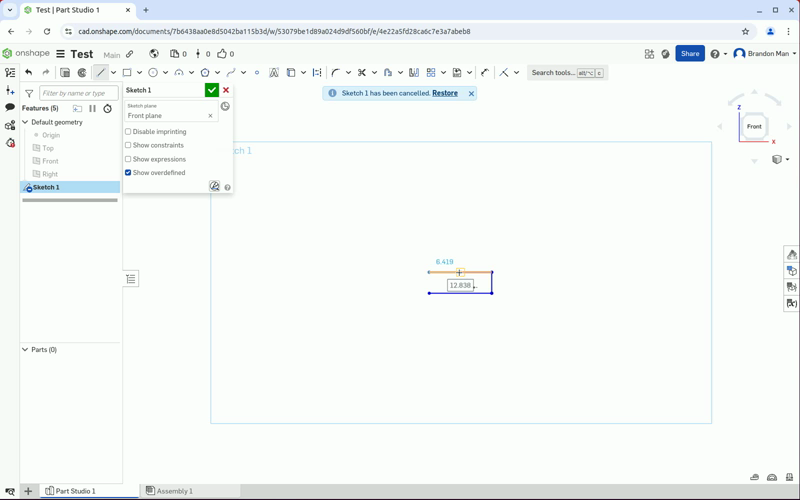
mouse_move(429, 293)
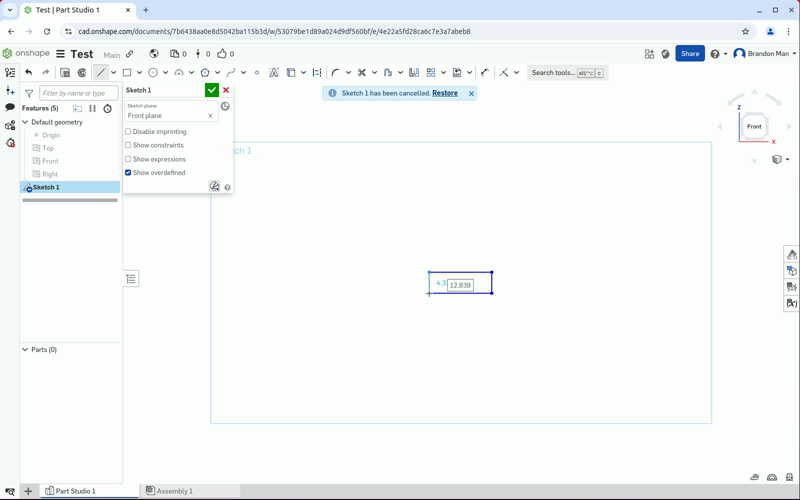
key_up(shift)
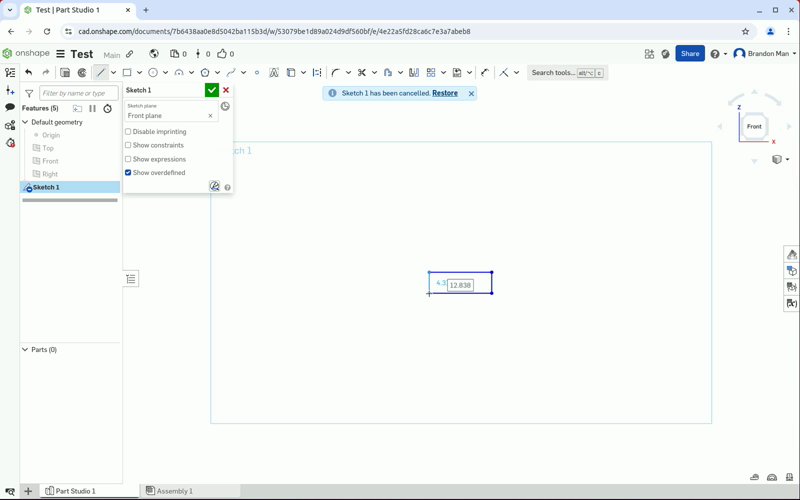
click(429, 293)
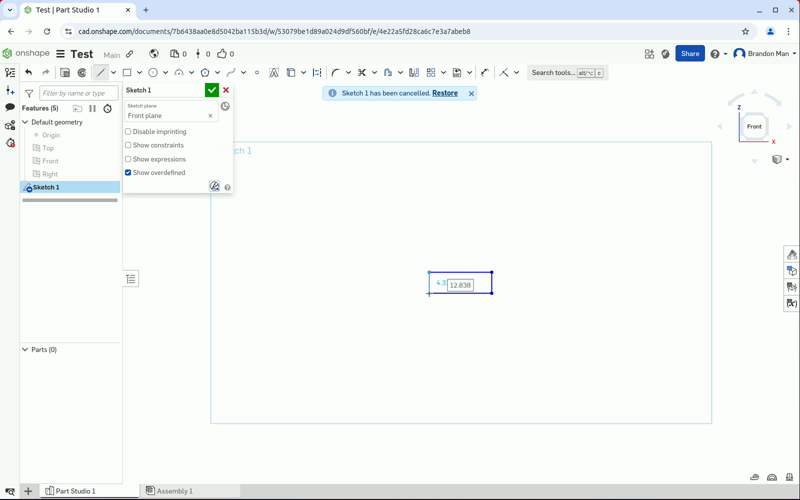
key(esc)
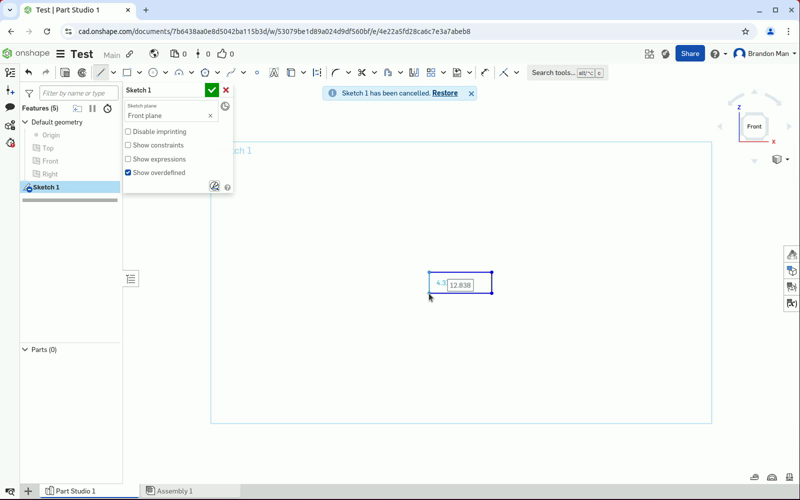
mouse_move(487, 275)
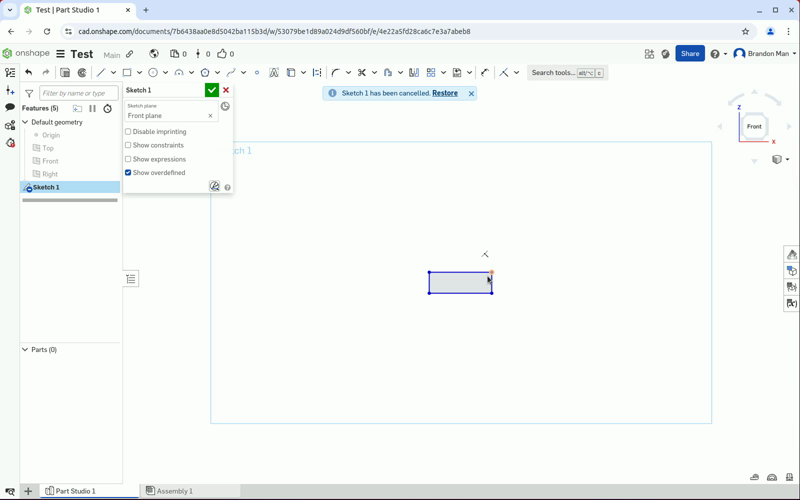
scroll(6)
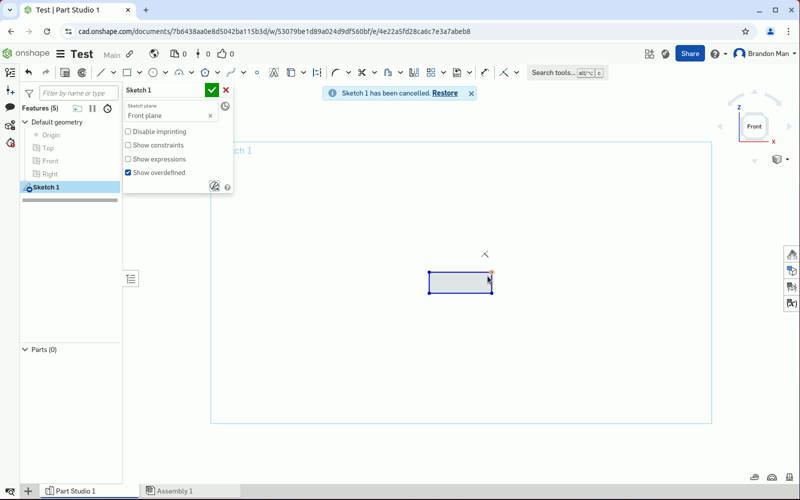
scroll(6)
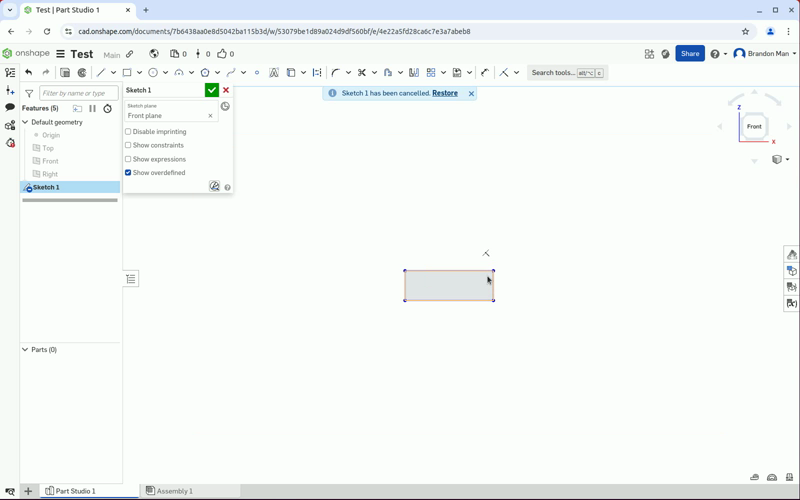
scroll(6)
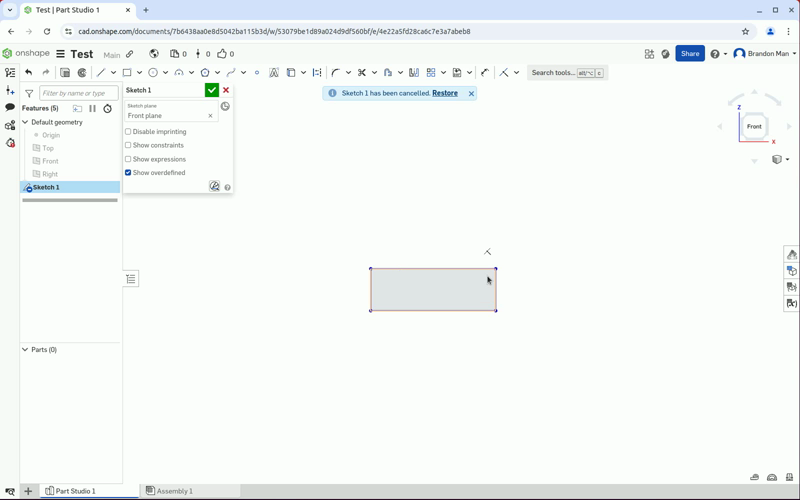
scroll(6)
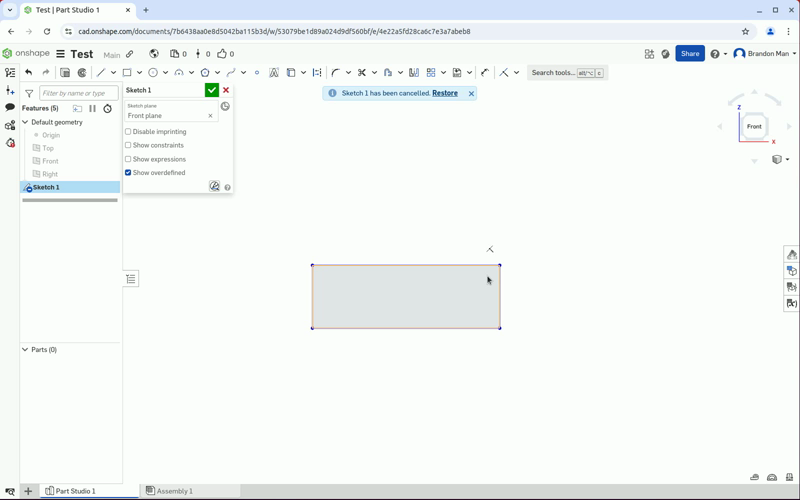
scroll(6)
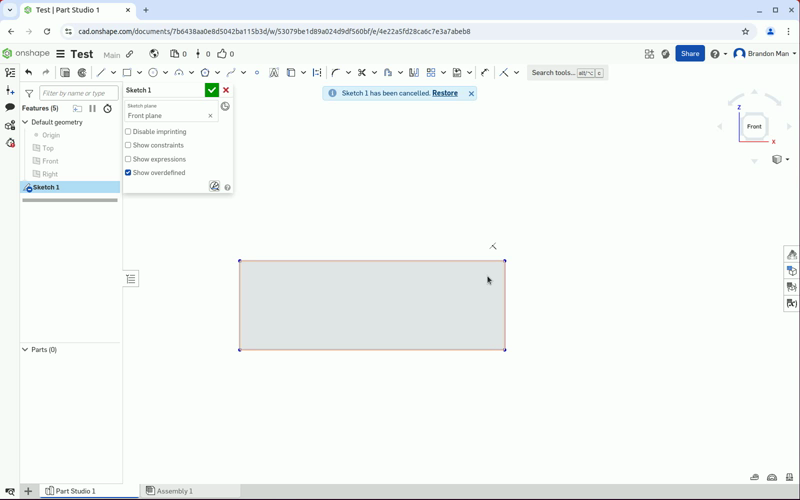
scroll(6)
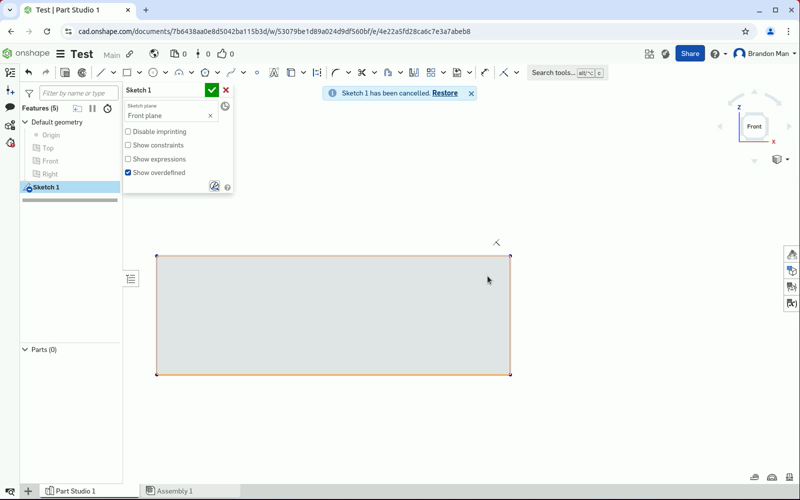
scroll(6)
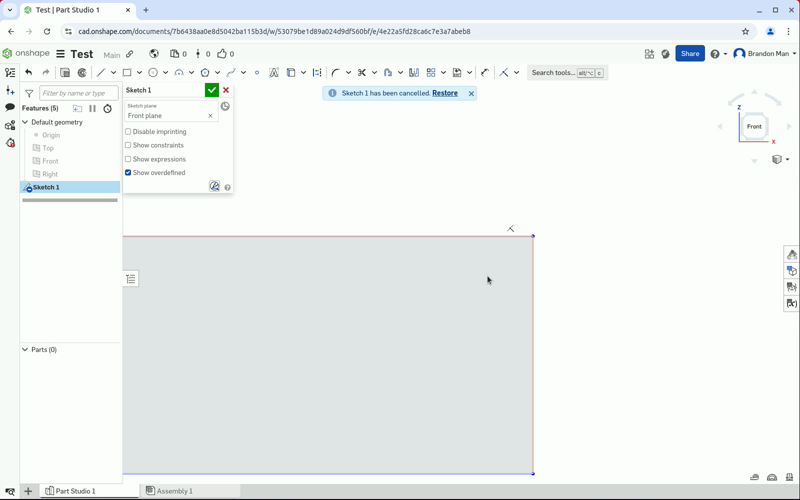
click(487, 275)
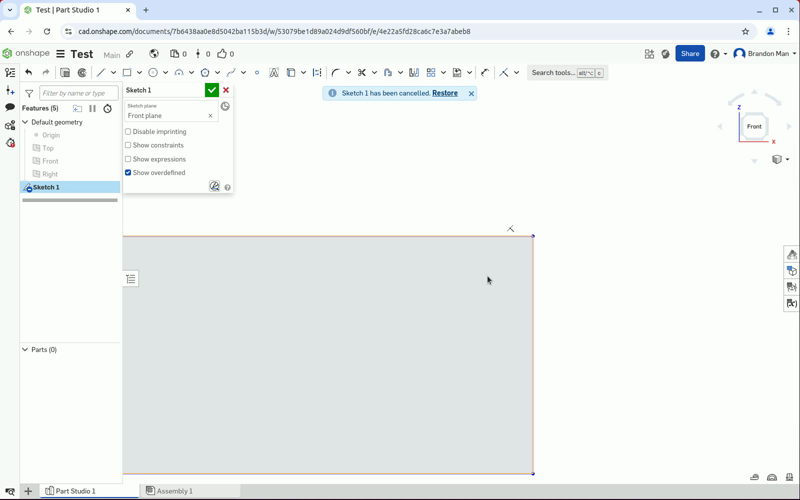
scroll(-6)
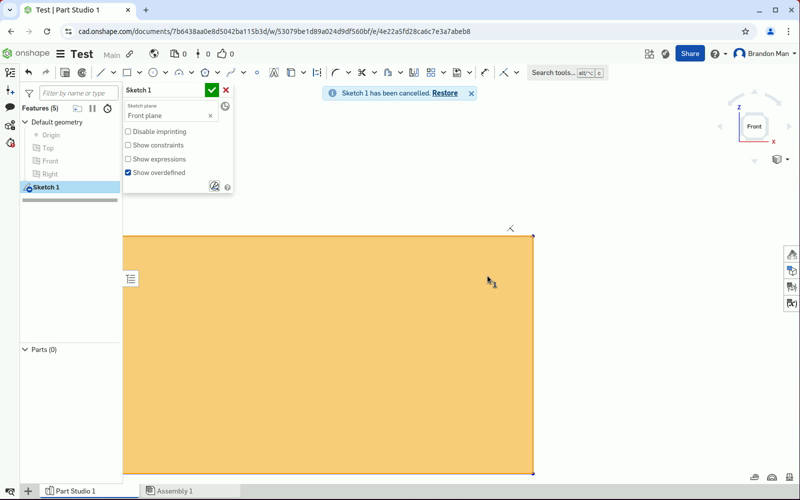
scroll(-6)
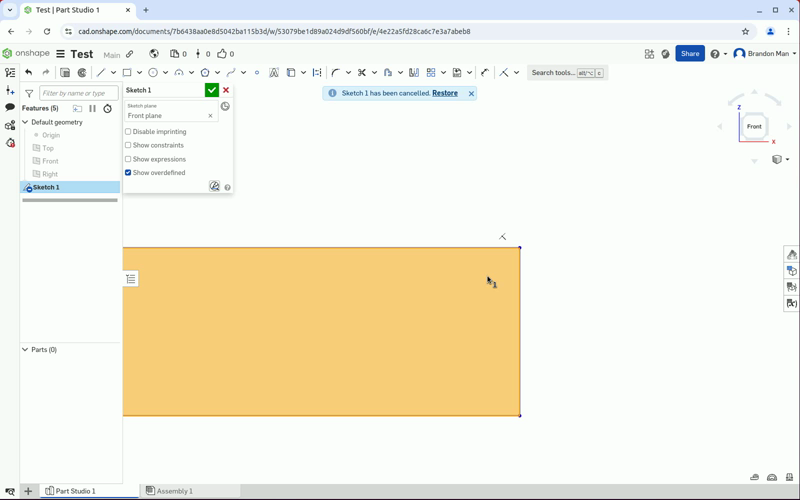
scroll(-6)
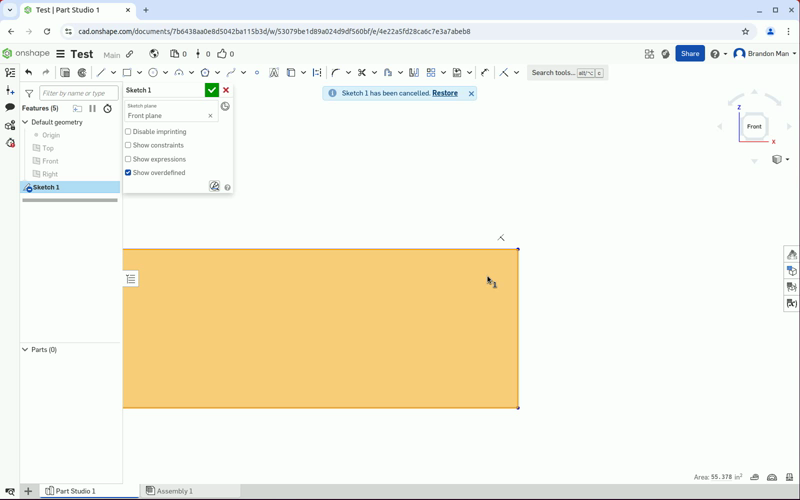
scroll(-6)
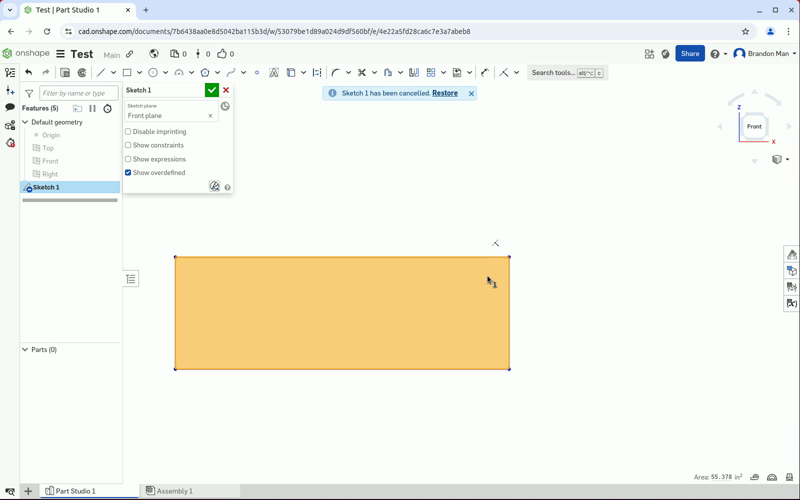
scroll(-6)
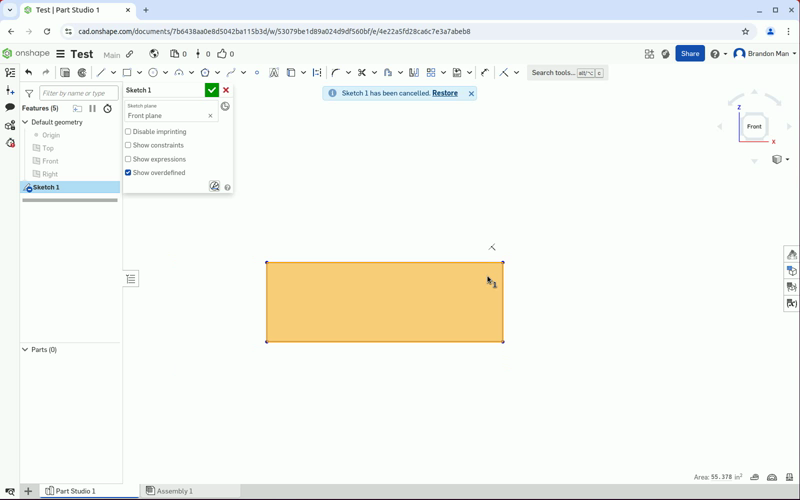
scroll(-6)
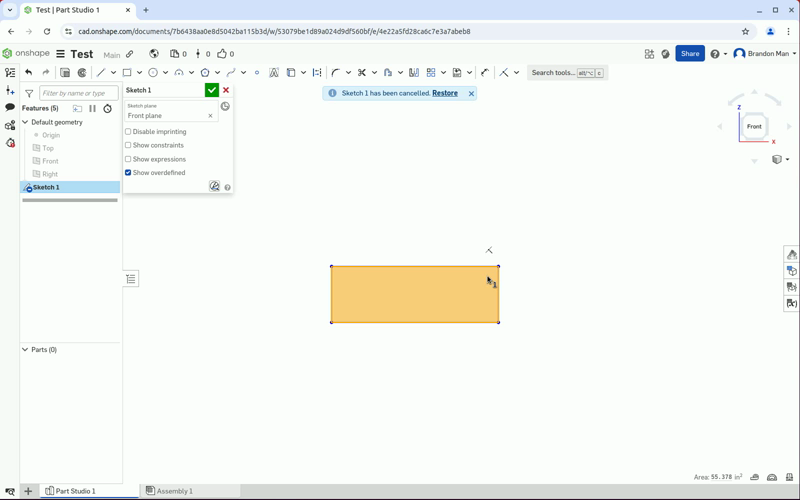
scroll(-6)
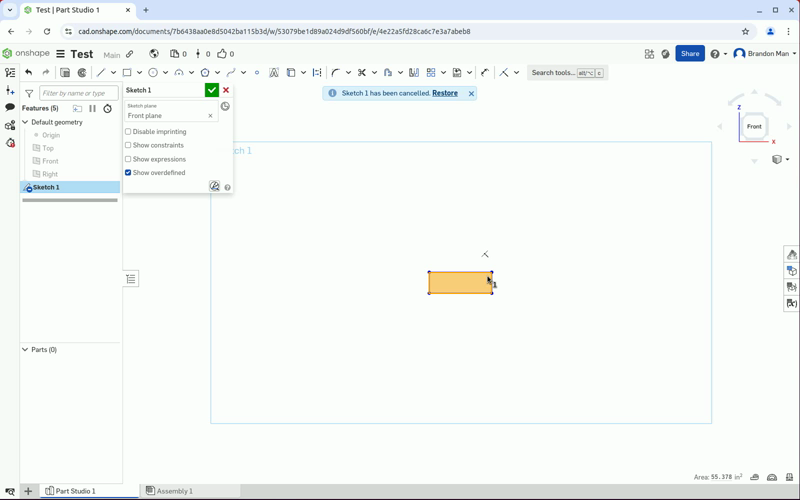
mouse_move(73, 352)
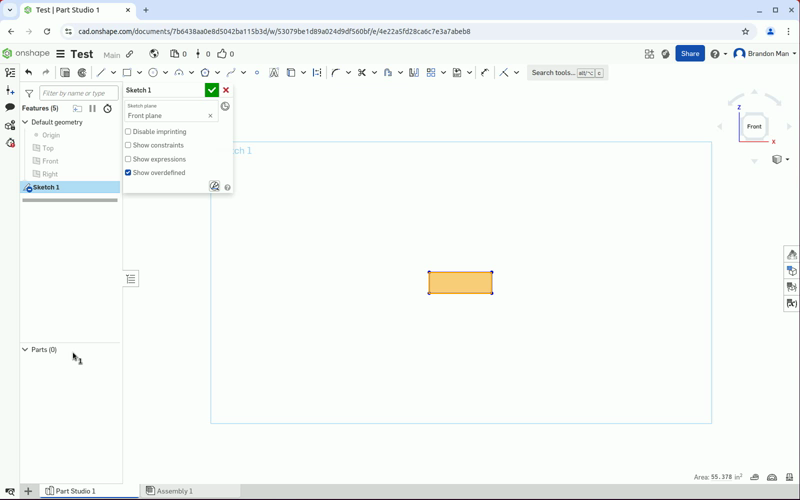
key(shift+y)
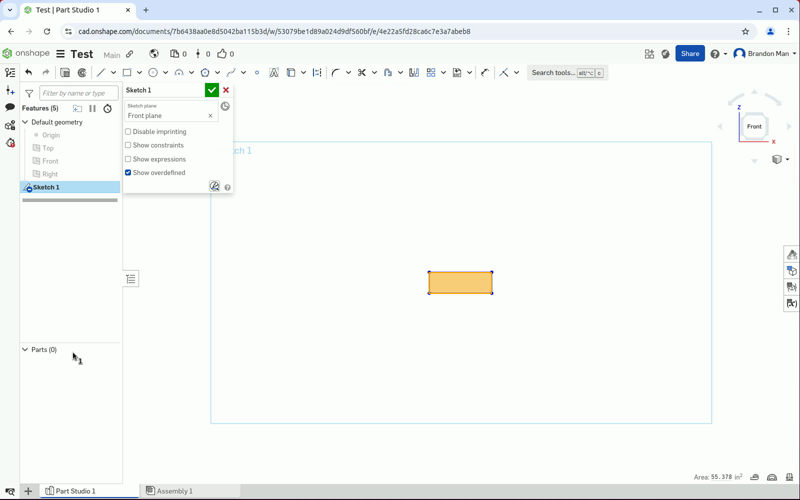
key(shift+e)
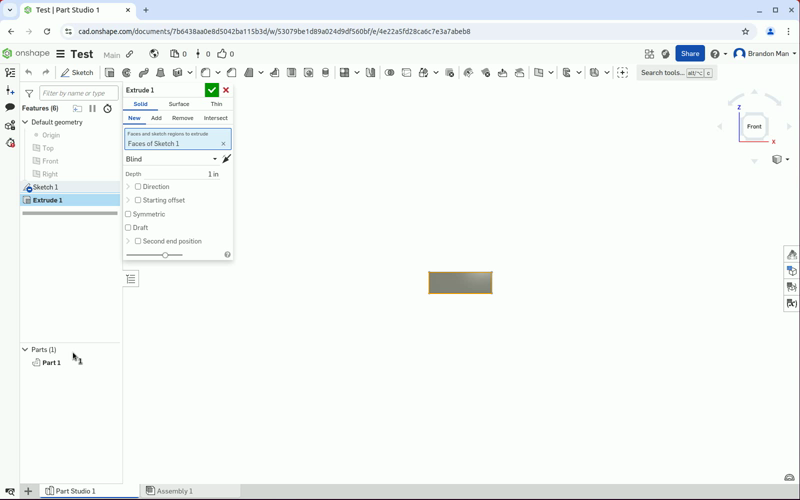
mouse_move(143, 106)
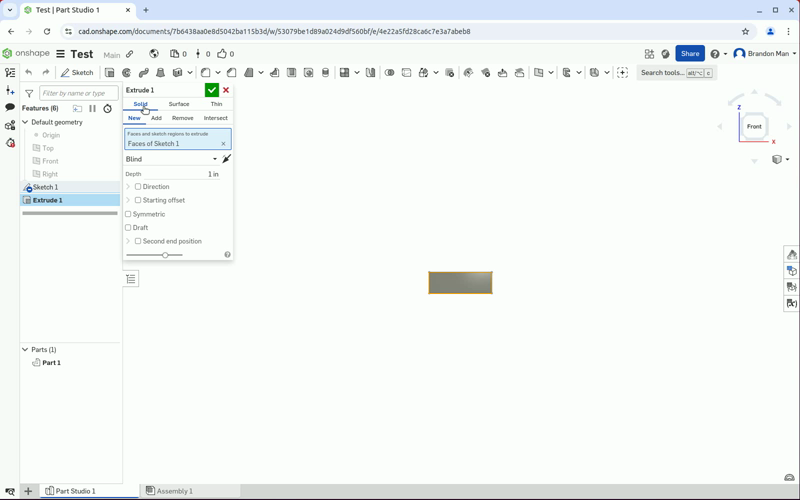
click(143, 106)
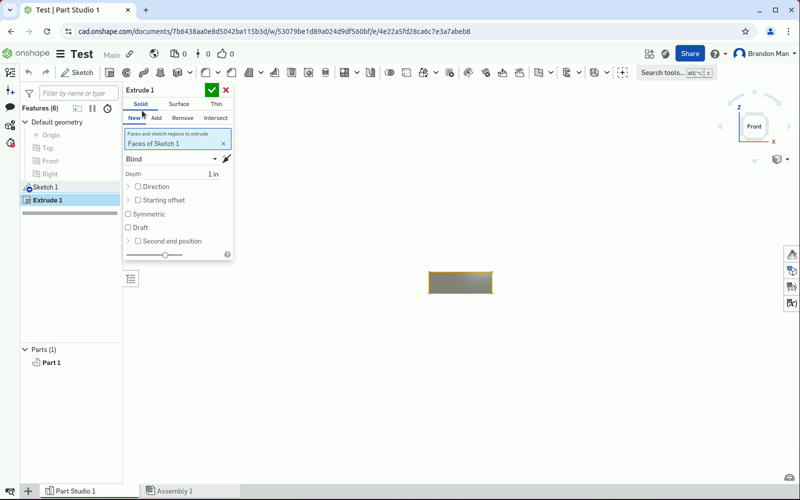
mouse_move(137, 120)
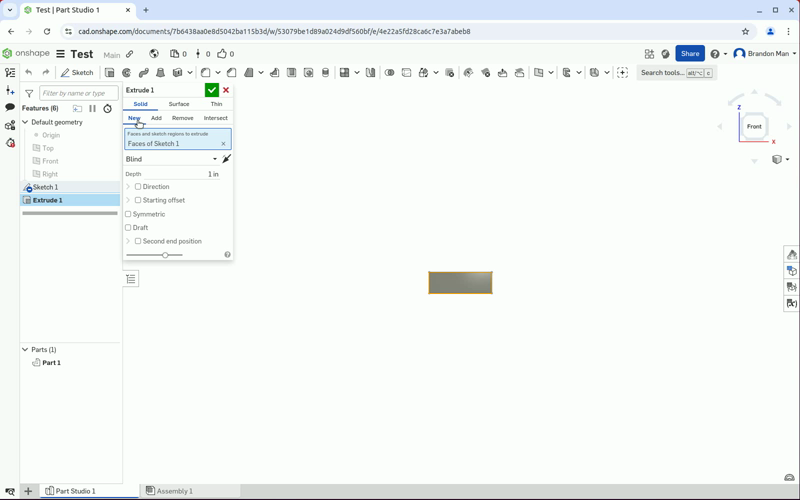
click(137, 120)
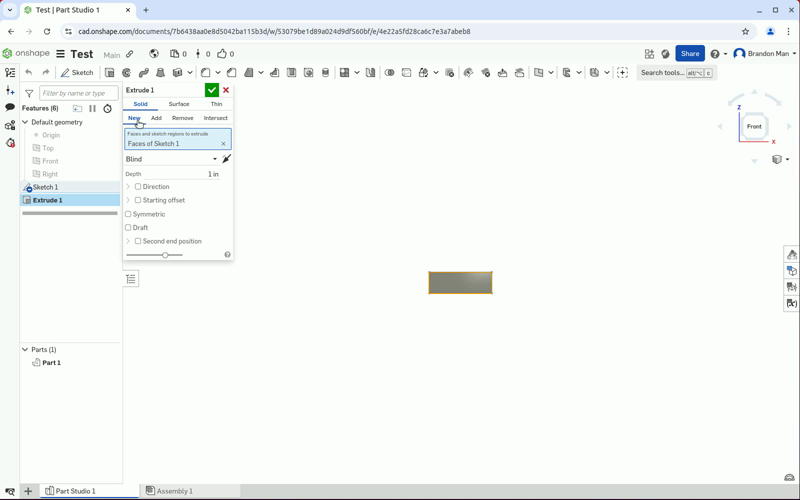
key(tab, 4)
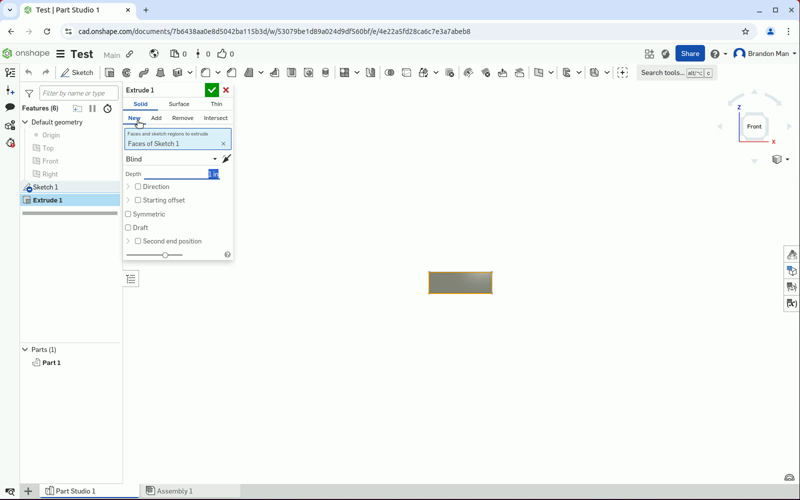
text(-8.666)
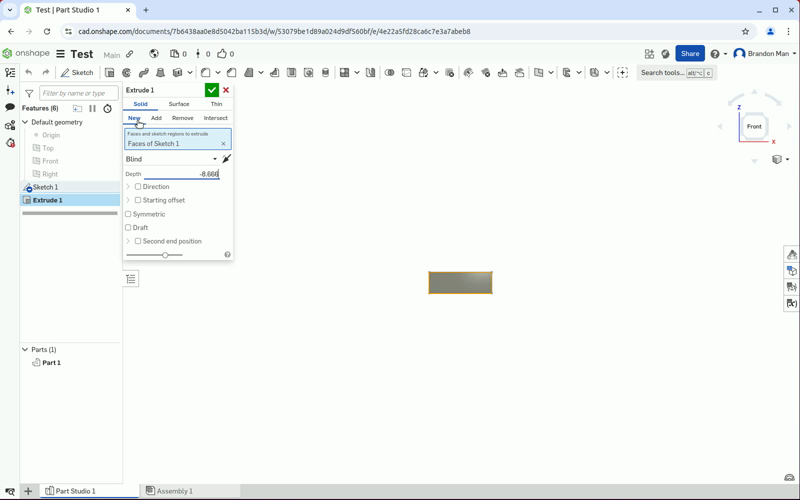
key(enter)
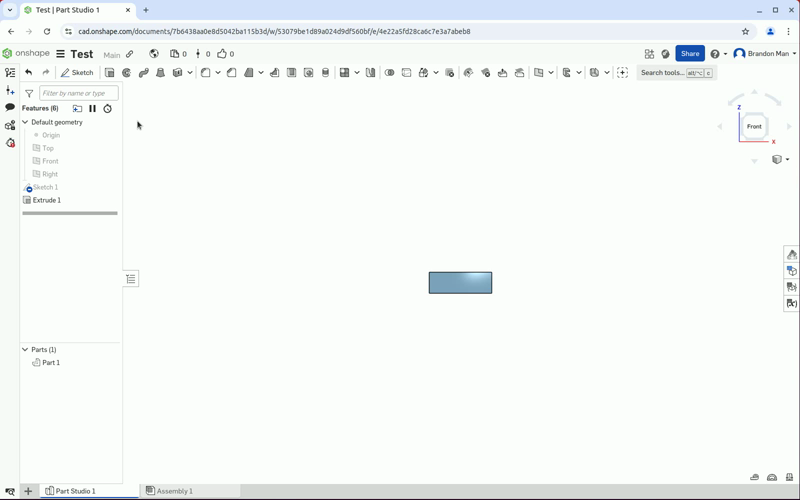
key(shift+h)
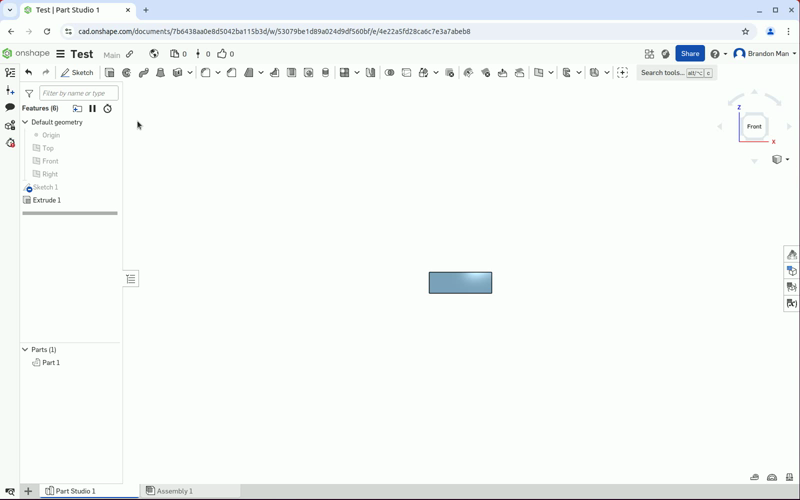
key(shift+h)
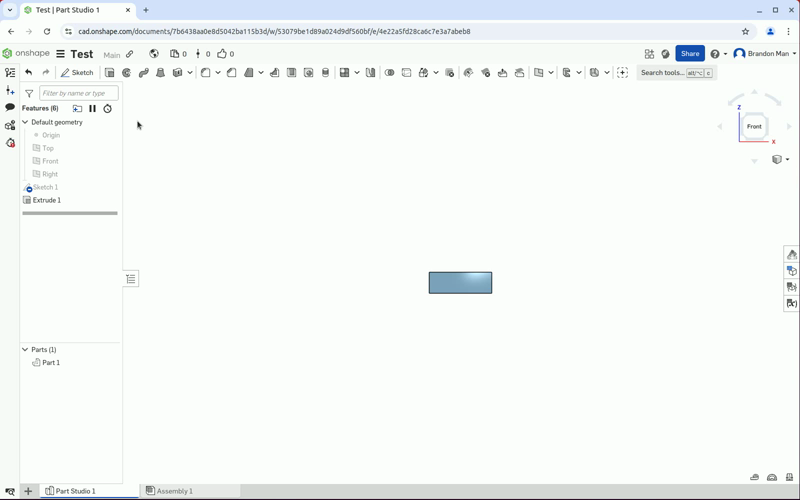
mouse_move(73, 189)
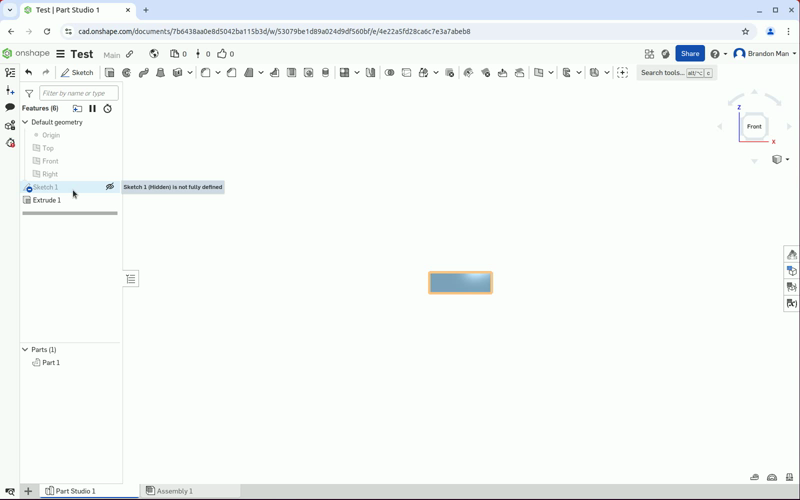
click(73, 189)
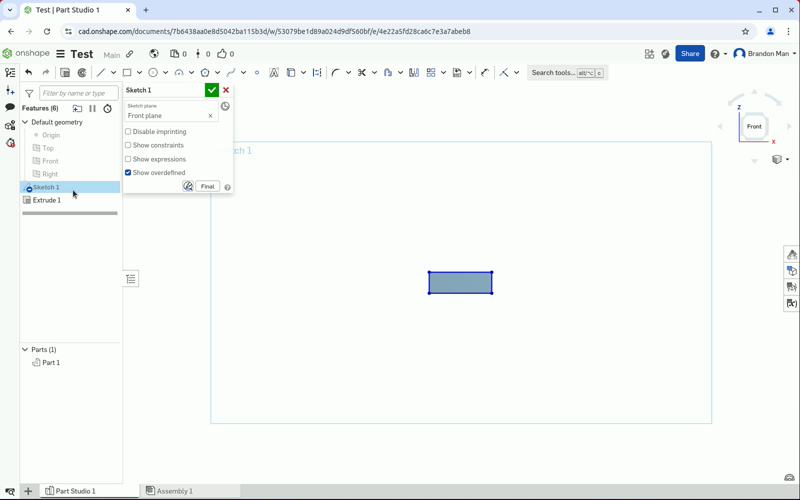
mouse_move(229, 92)
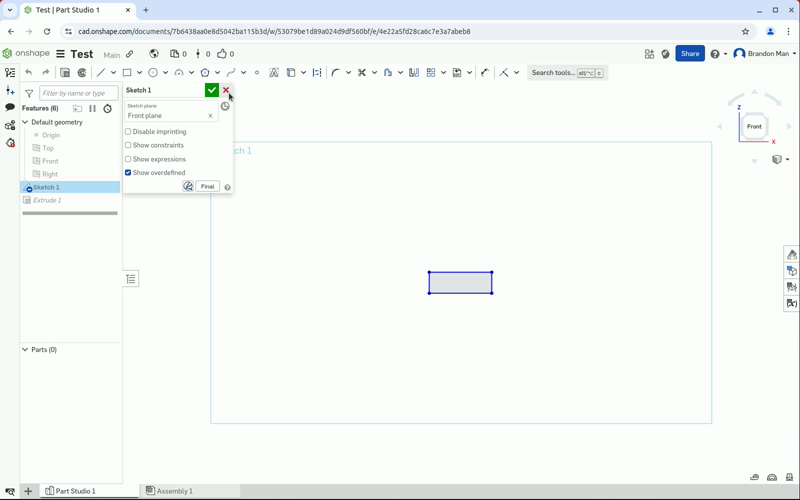
click(229, 92)
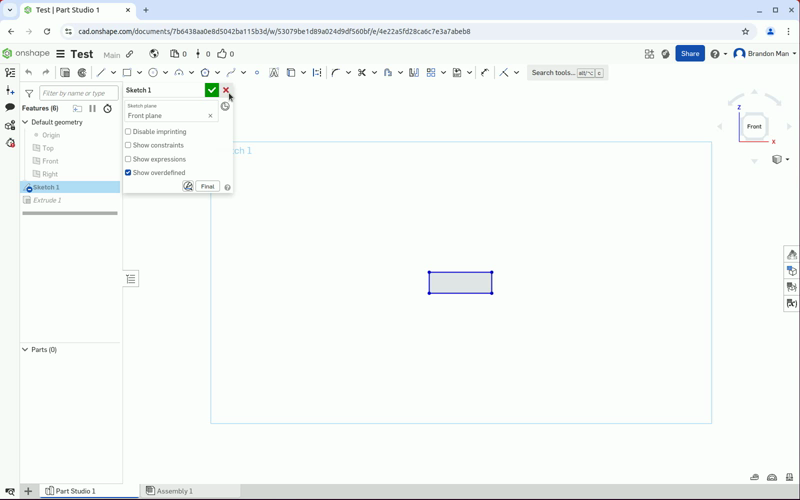
key(shift+s)
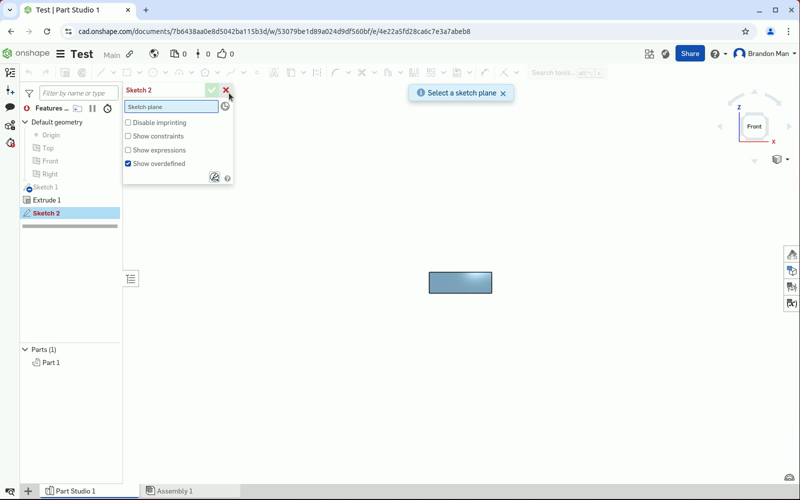
mouse_move(73, 163)
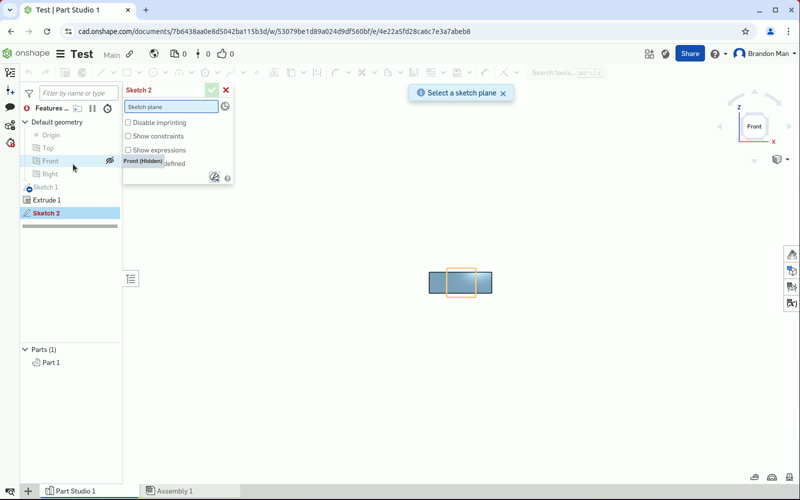
click(73, 163)
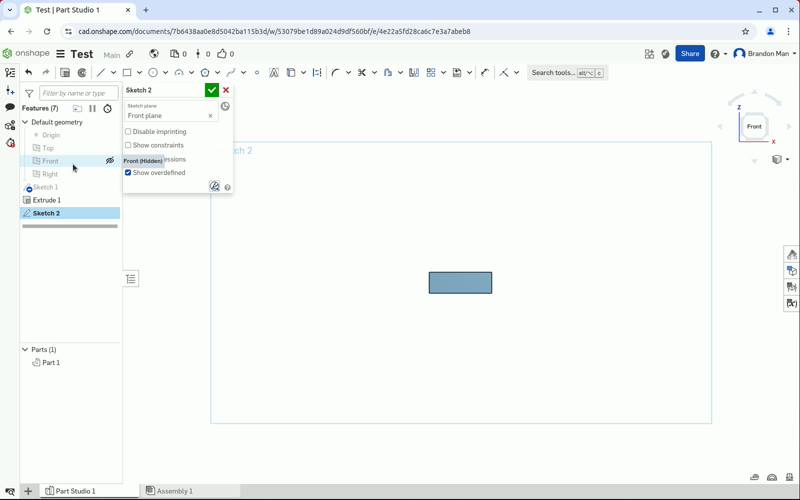
mouse_move(73, 352)
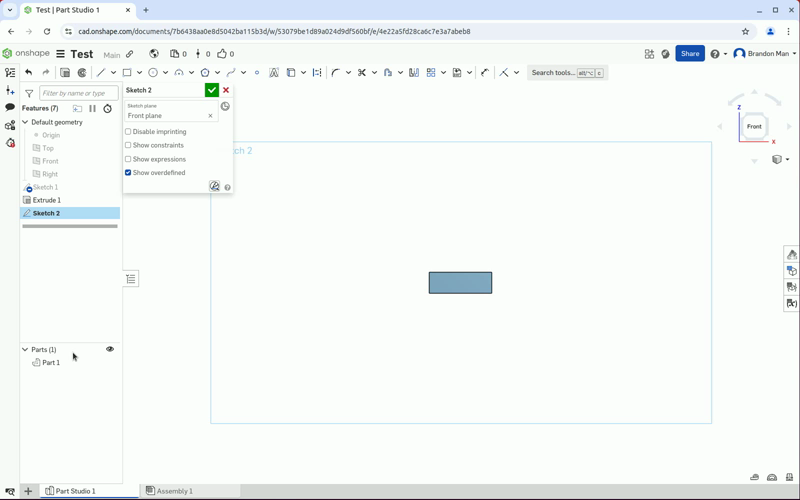
key(y)
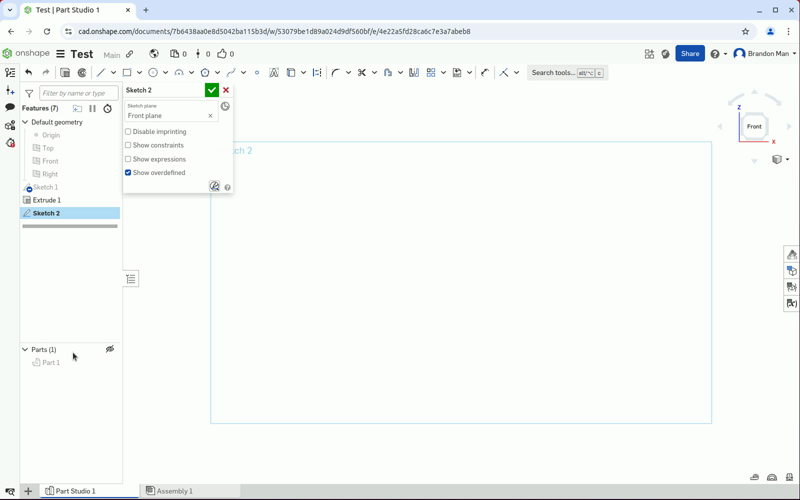
key(l)
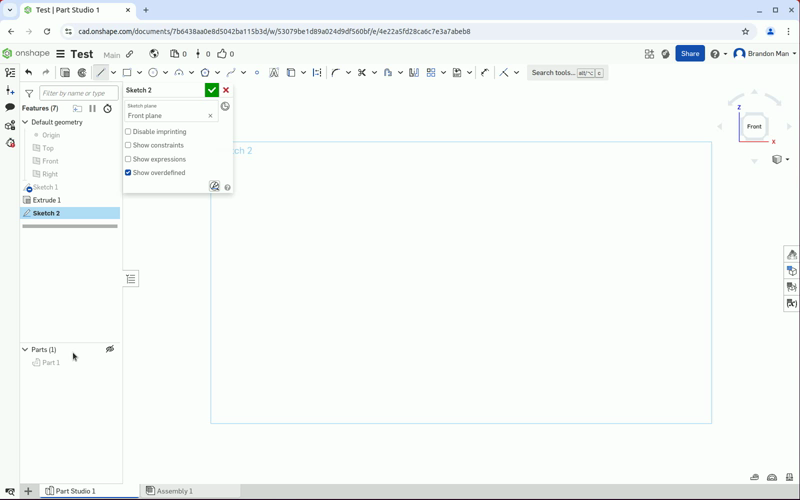
key_down(shift)
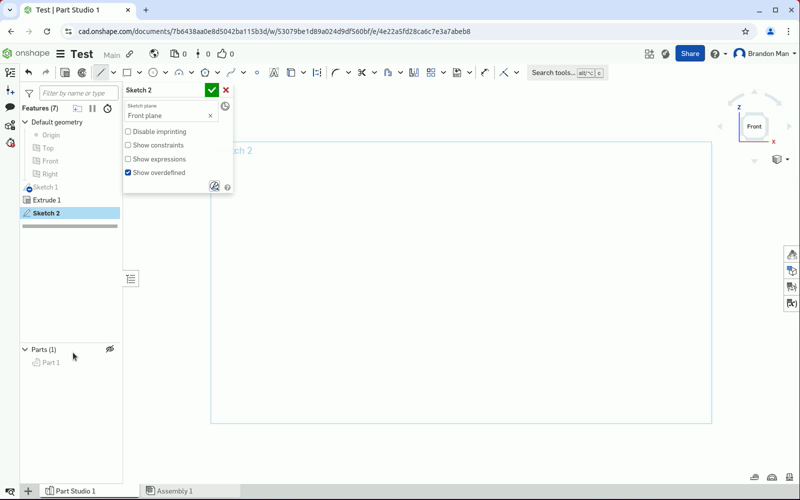
mouse_move(429, 272)
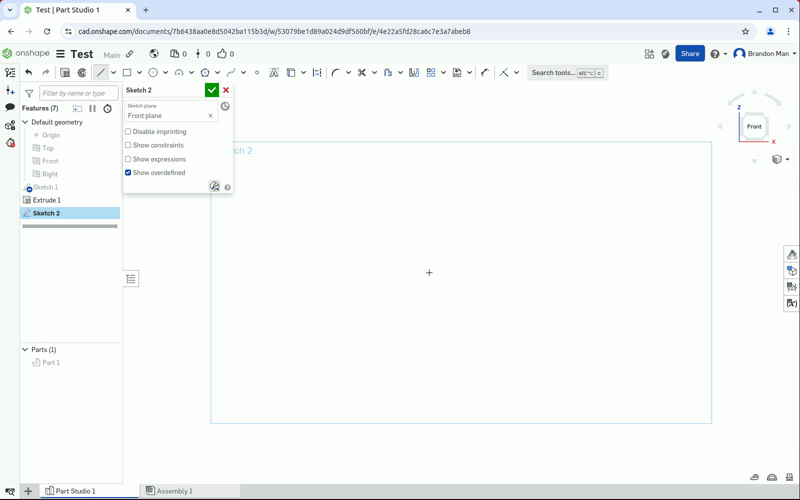
click(429, 272)
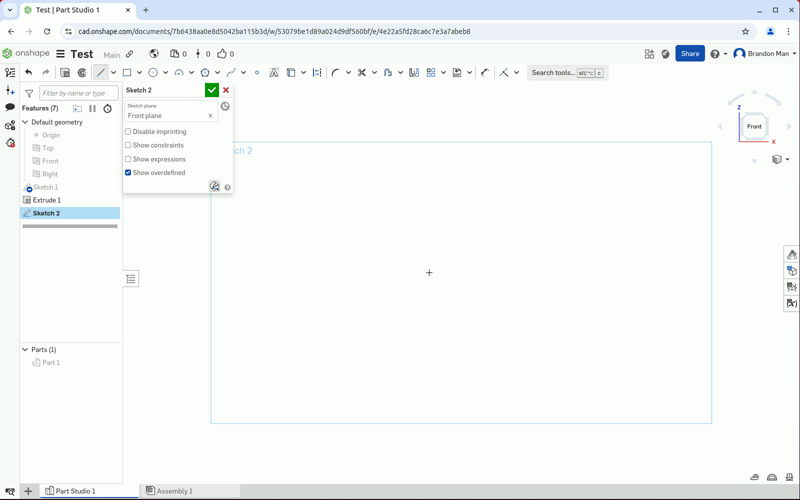
key_up(shift)
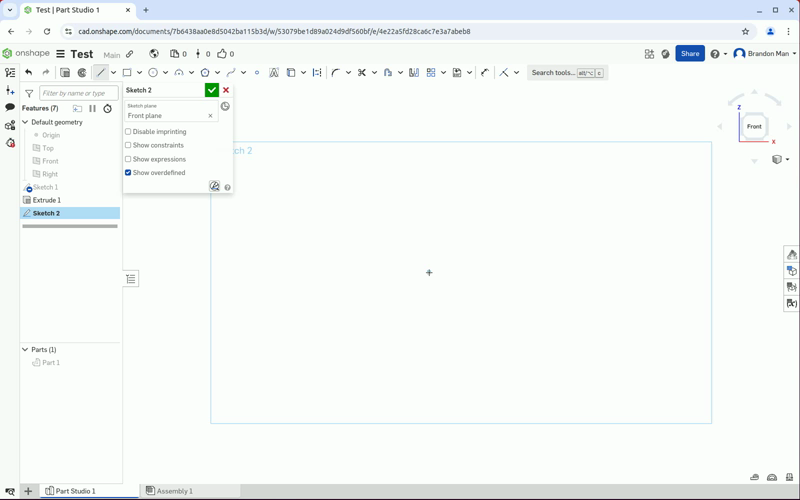
key_down(shift)
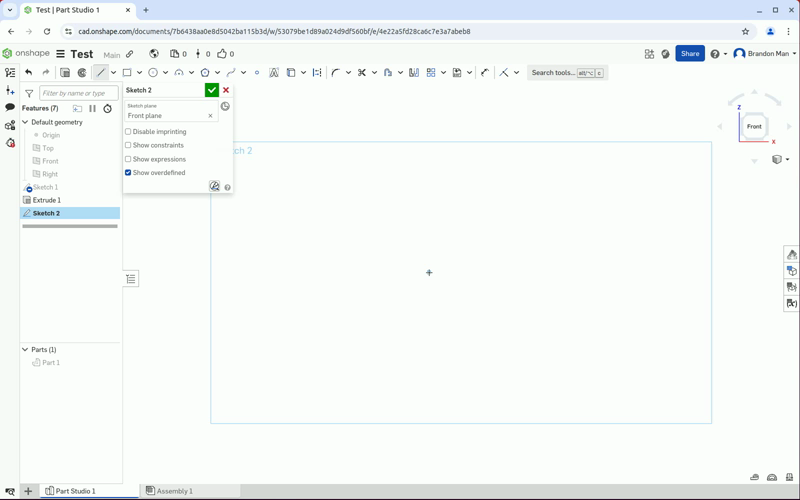
mouse_move(491, 272)
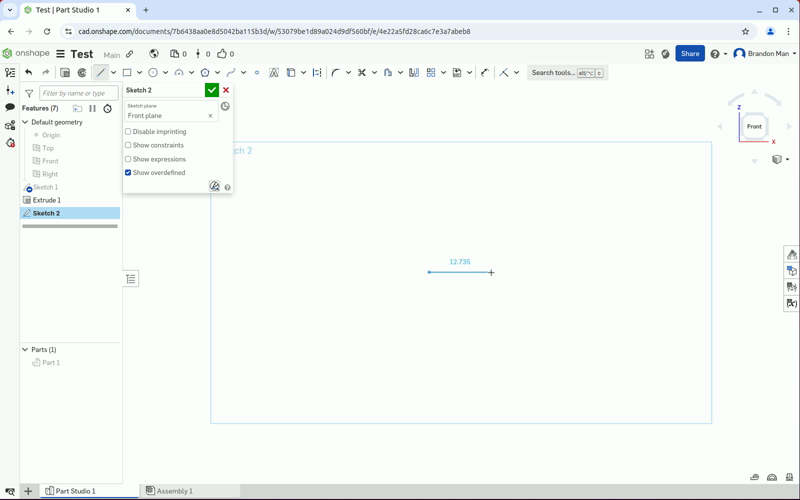
click(491, 272)
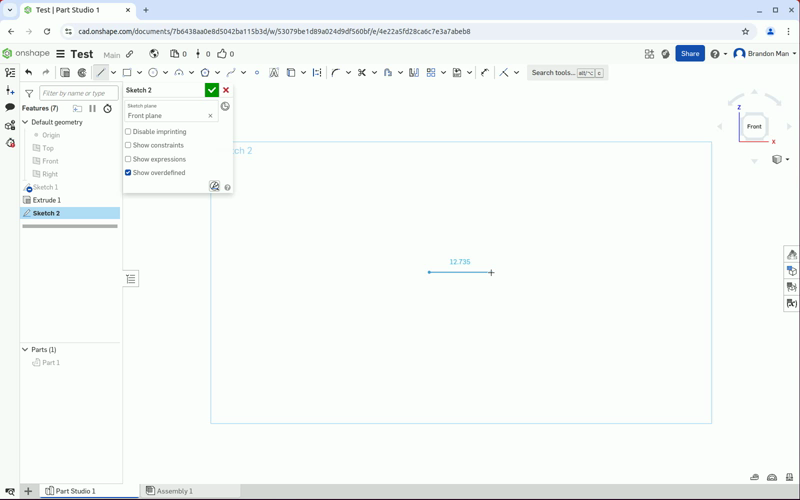
key_up(shift)
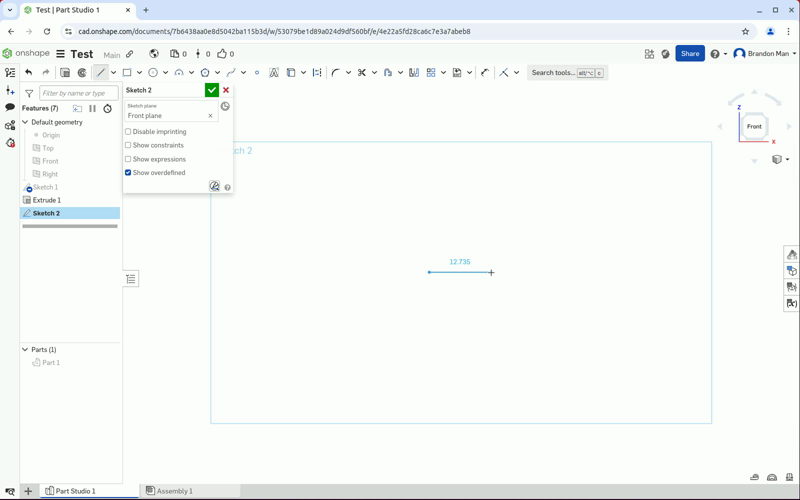
key_down(shift)
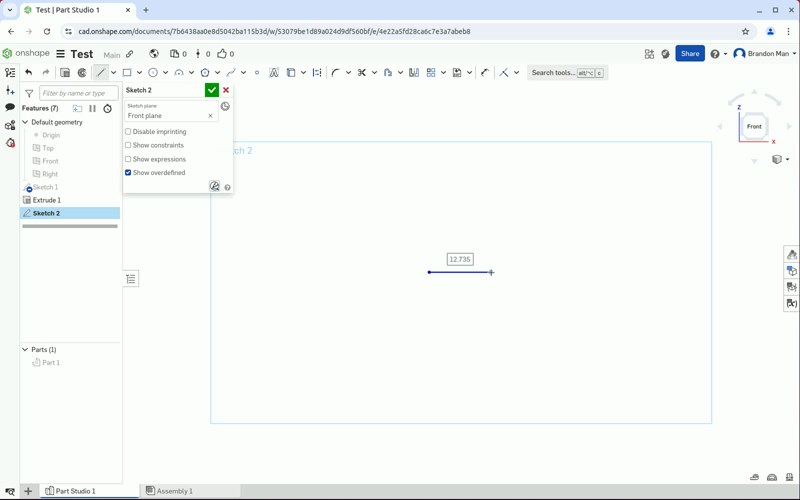
mouse_move(460, 170)
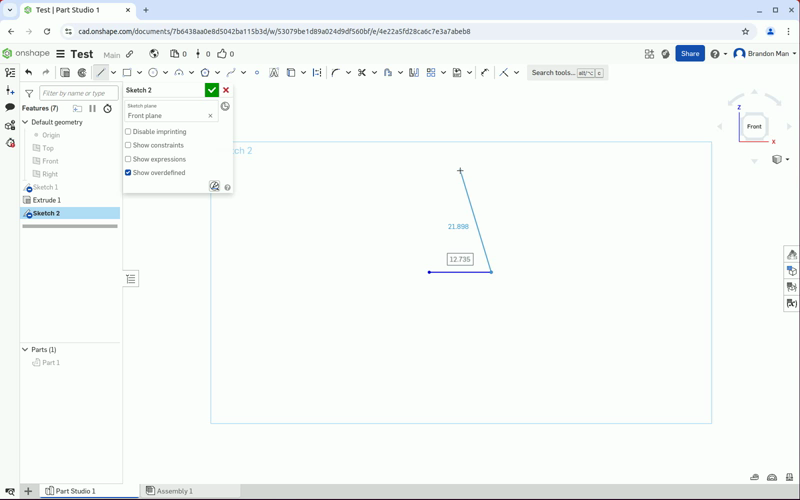
click(460, 170)
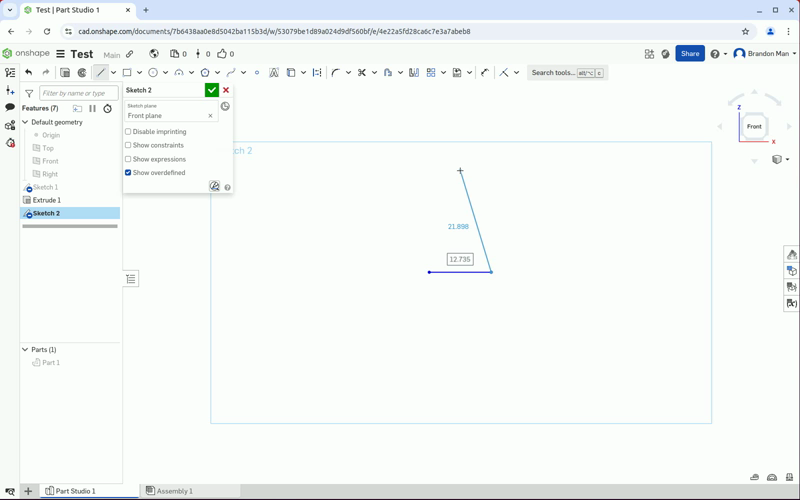
key_up(shift)
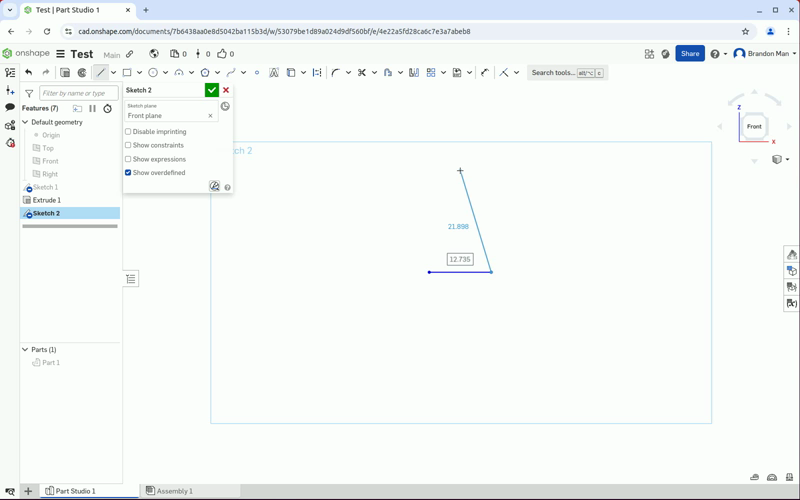
key_down(shift)
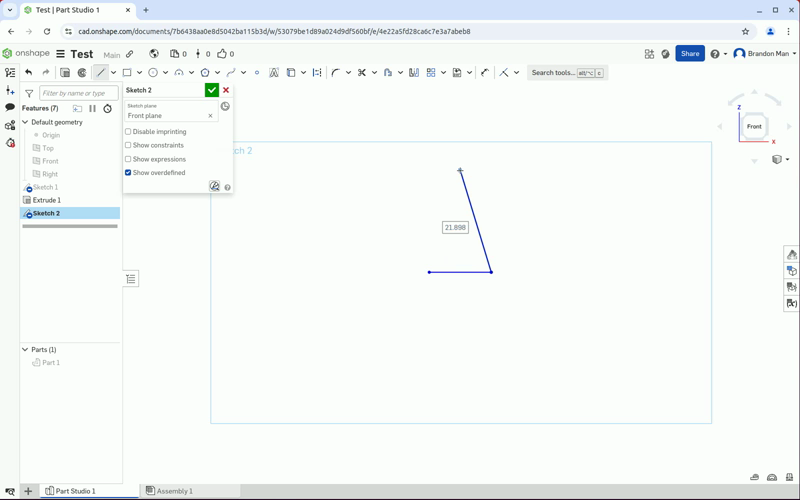
mouse_move(429, 272)
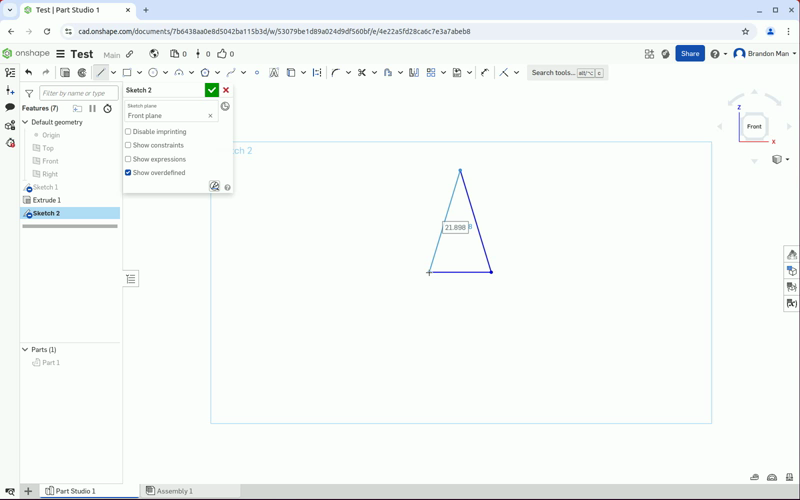
key_up(shift)
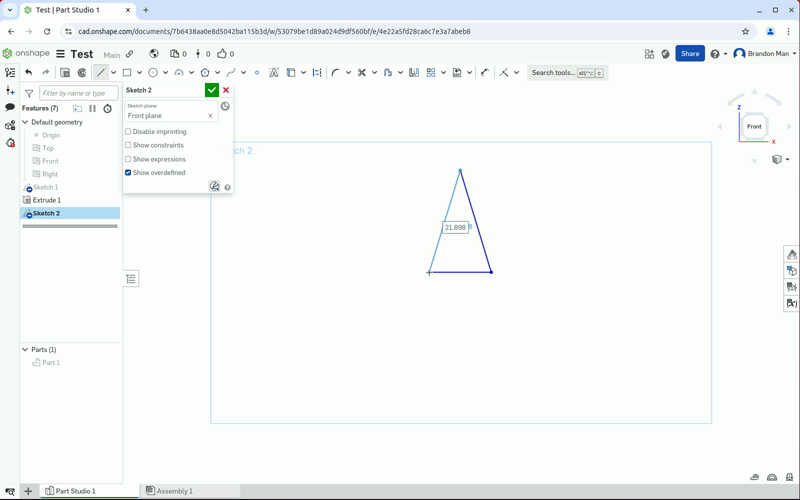
click(429, 272)
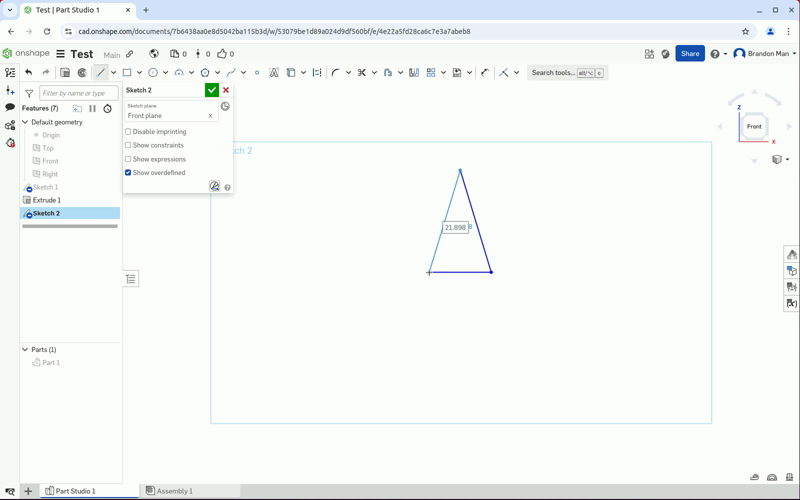
key(esc)
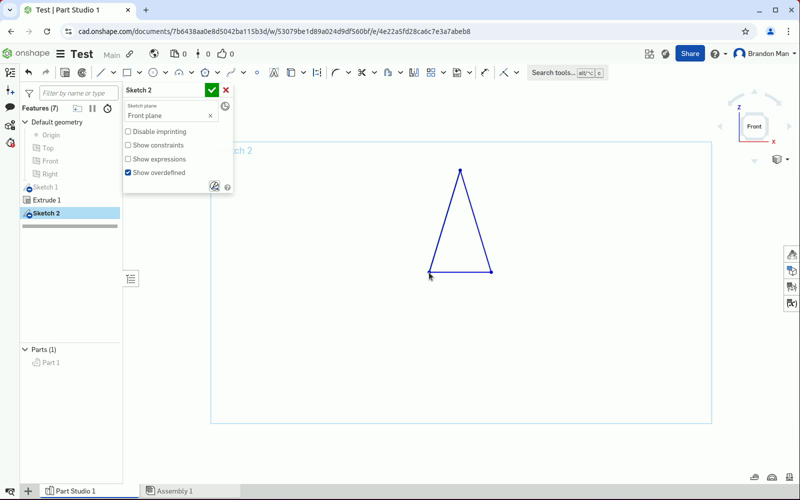
mouse_move(443, 257)
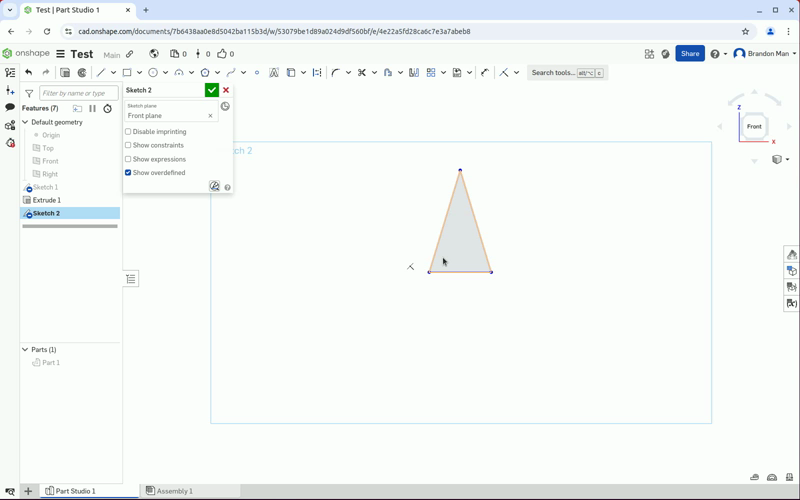
click(443, 257)
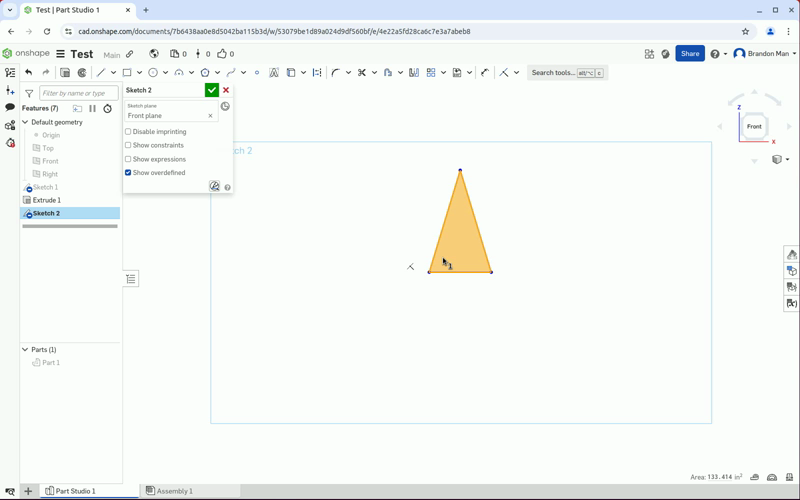
mouse_move(73, 352)
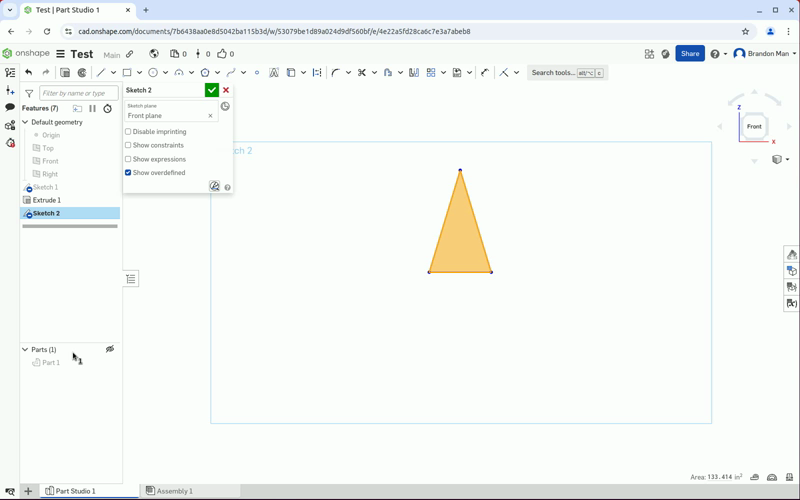
key(shift+y)
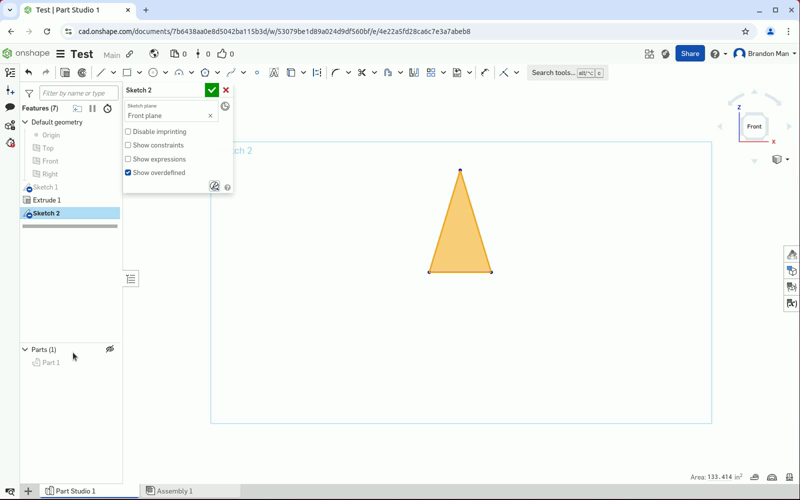
key(shift+e)
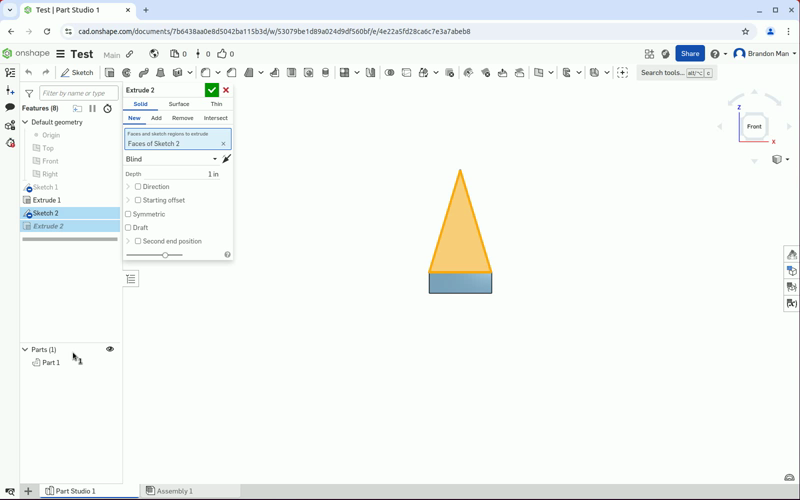
mouse_move(143, 106)
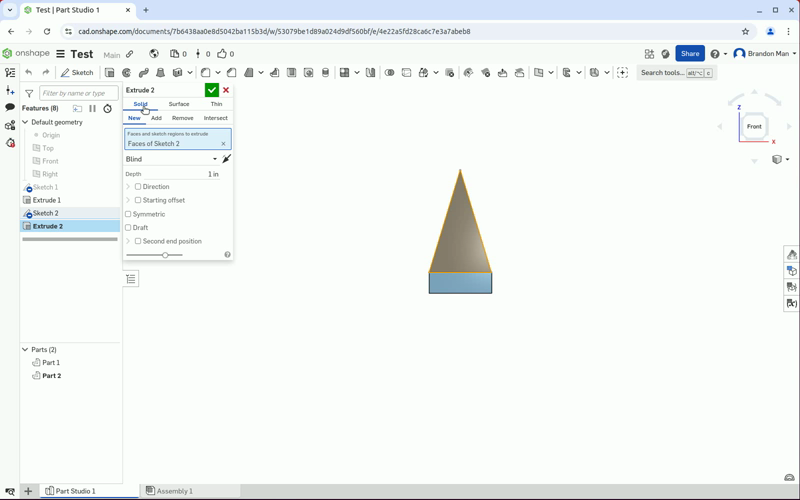
click(143, 106)
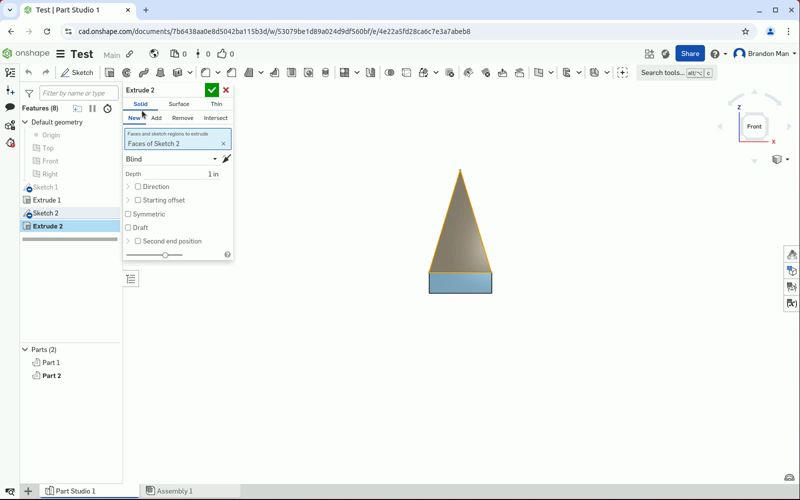
mouse_move(137, 120)
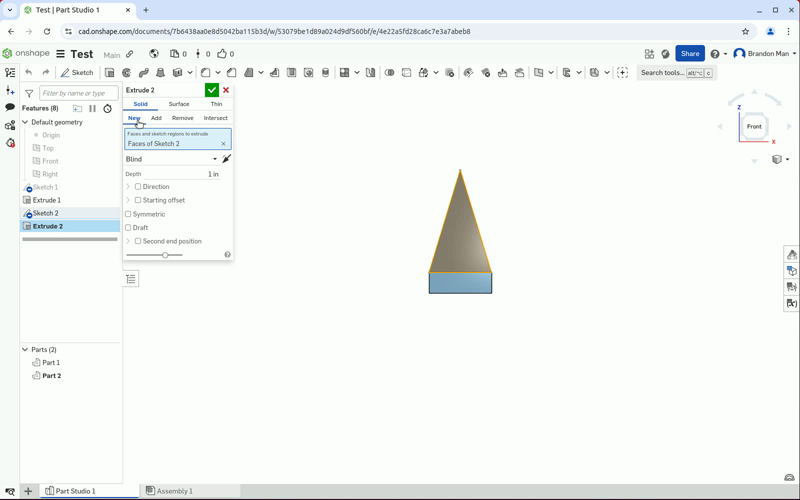
click(137, 120)
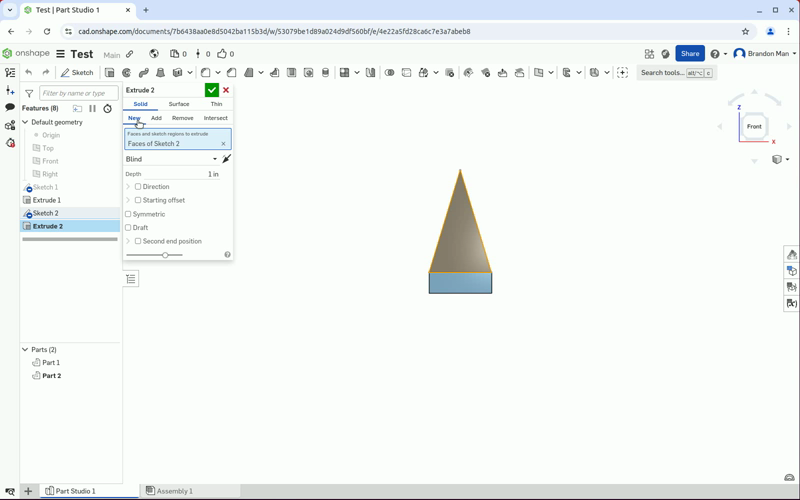
key(tab, 4)
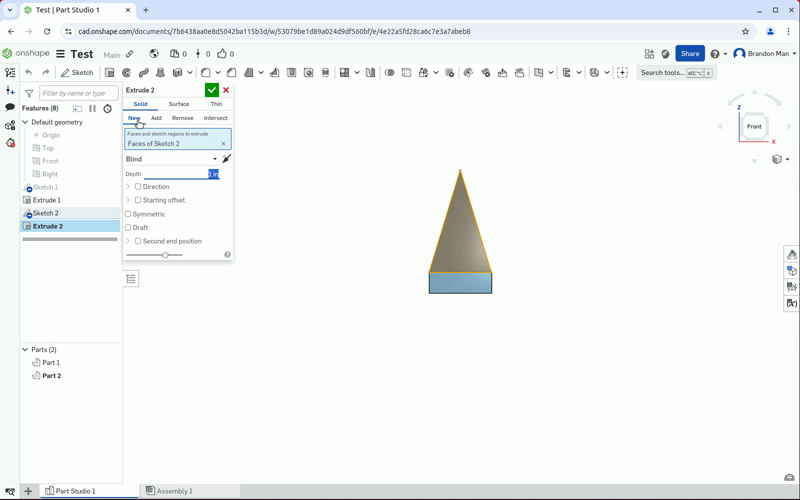
text(-8.666)
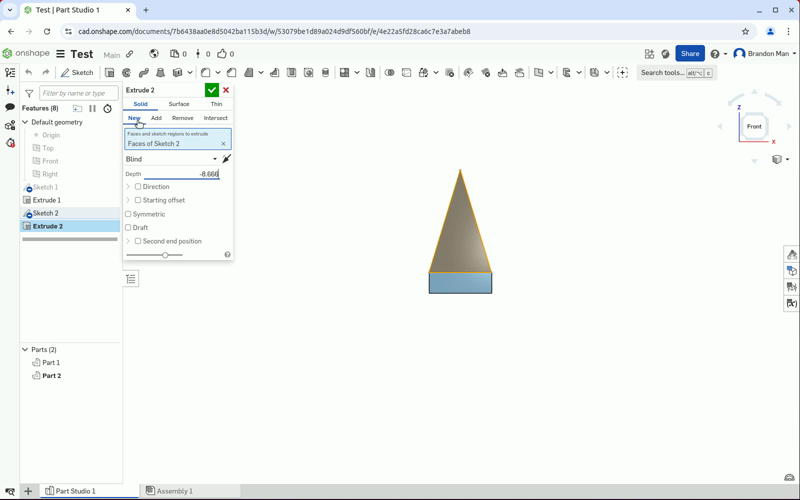
key(enter)
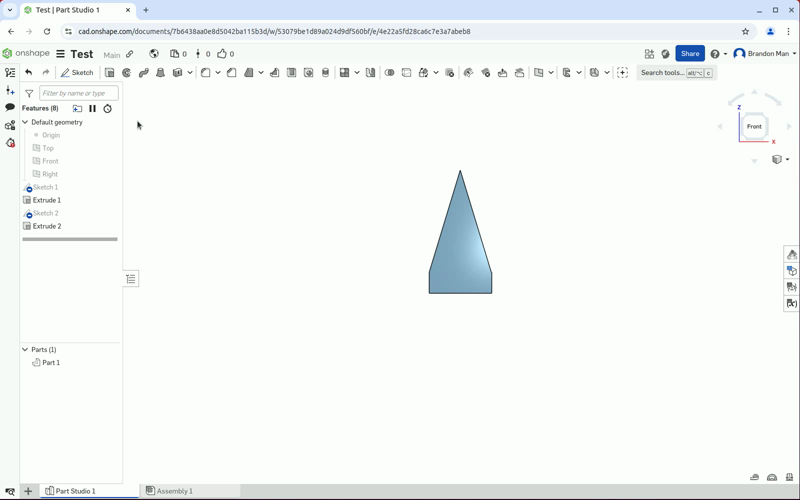
key(shift+h)
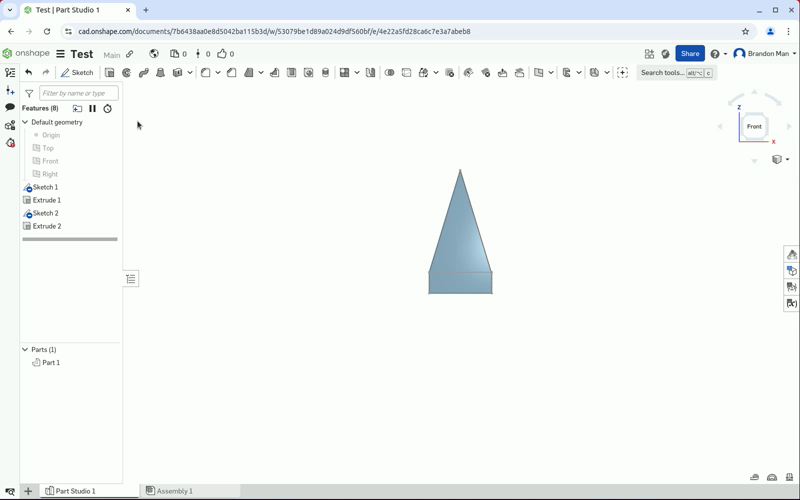
key(shift+h)
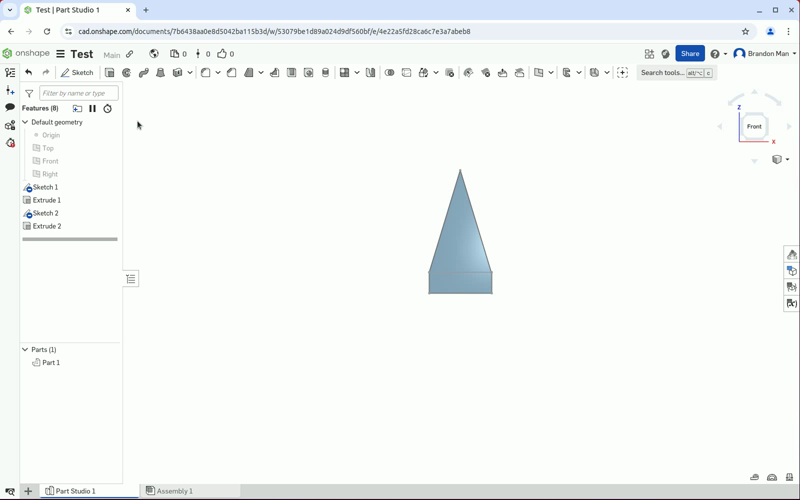
key(shift+7)
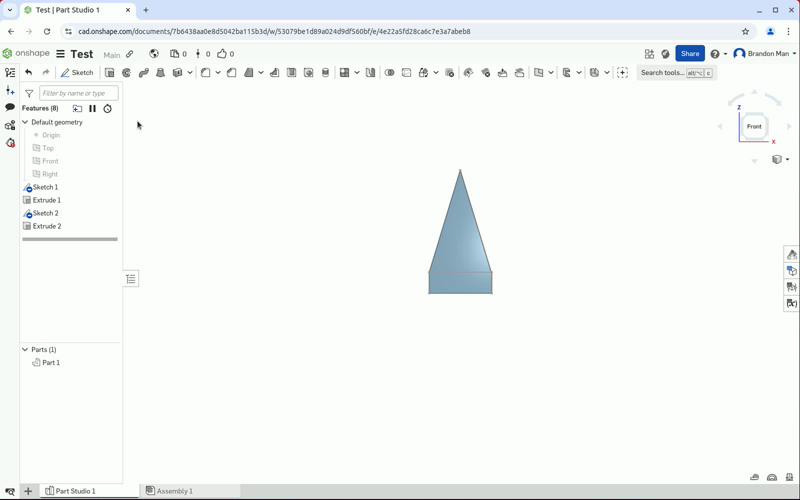
key(left, 2)
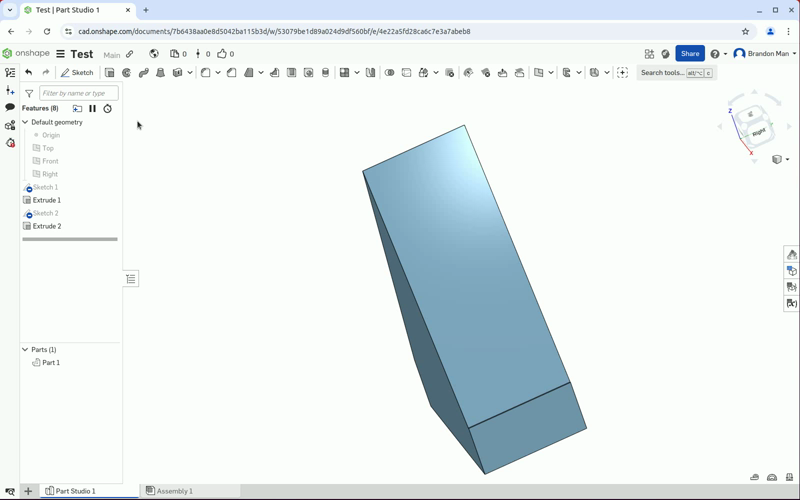
key(down, 2)
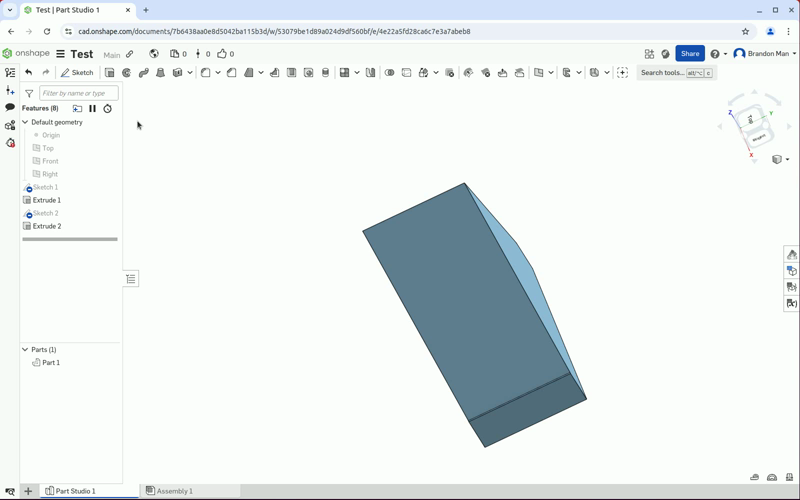
key(up, 2)
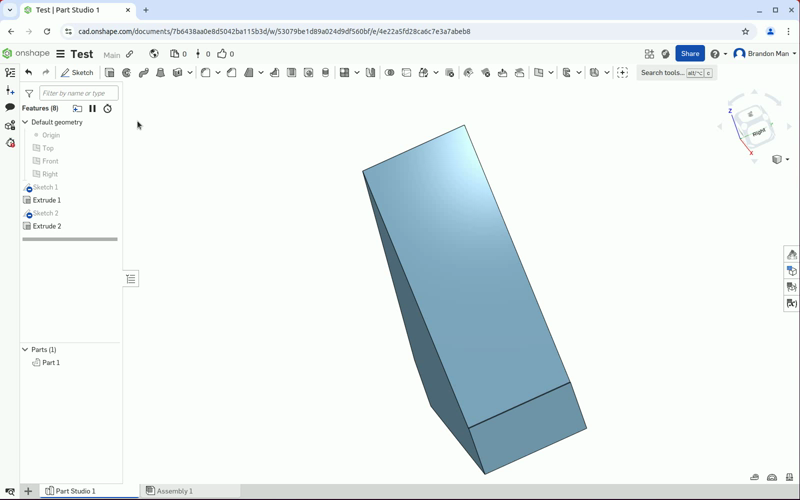
key(right, 2)
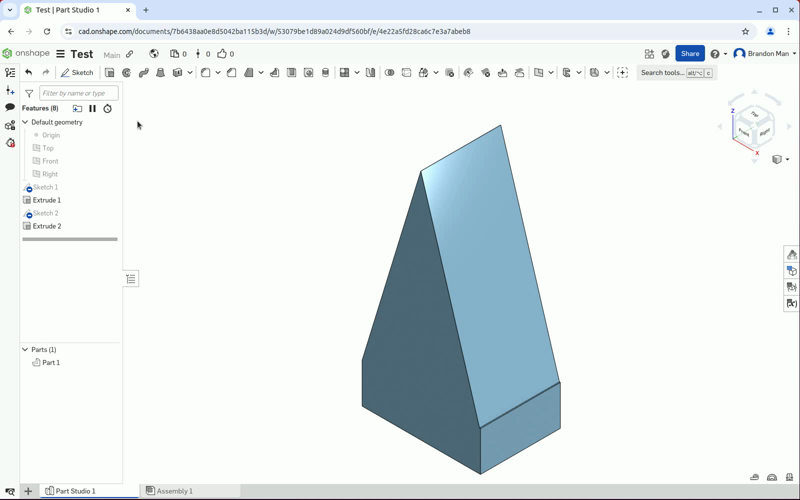
mouse_move(73, 189)
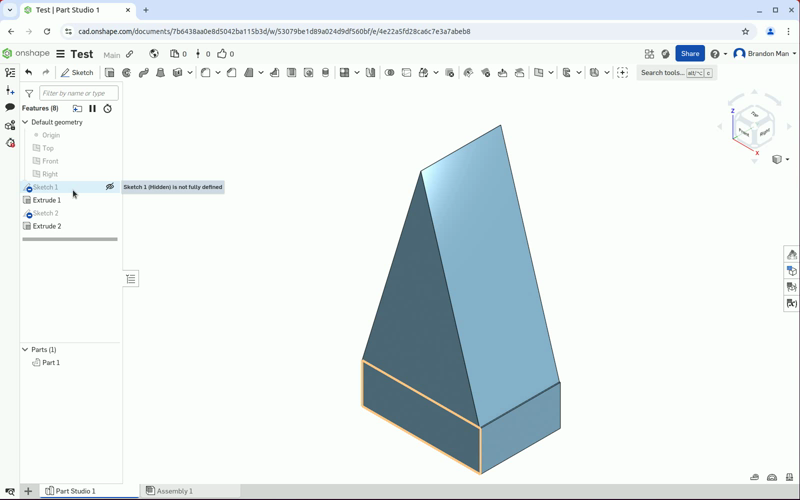
click(73, 189)